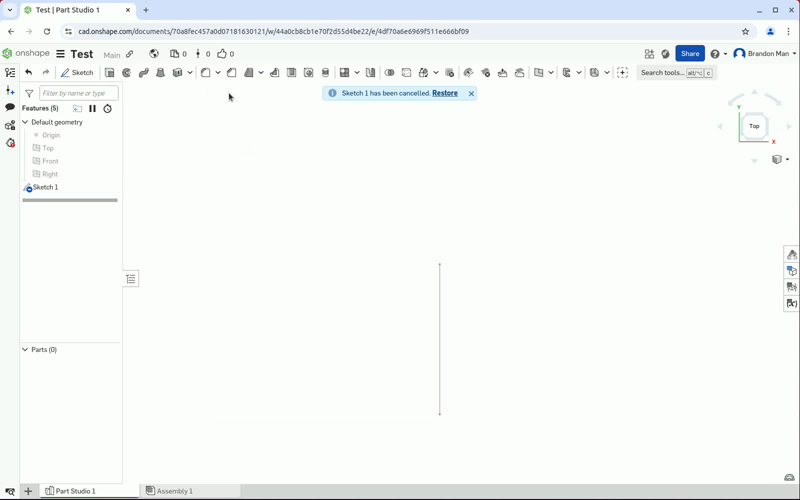
key(shift+h)
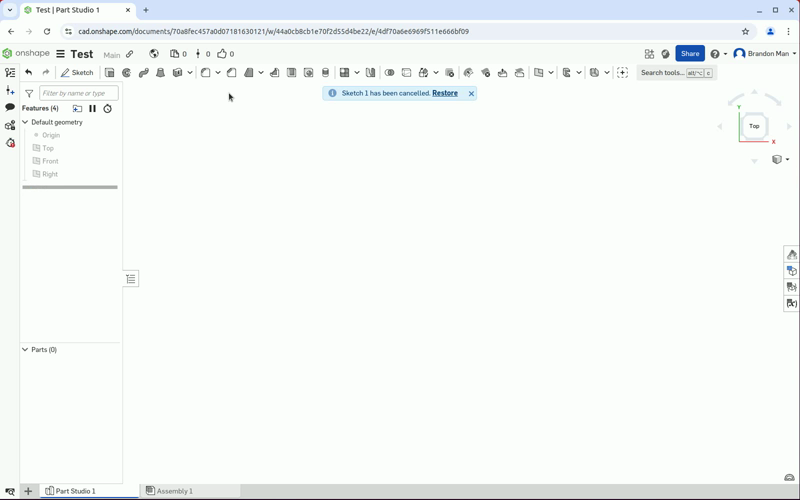
key(shift+s)
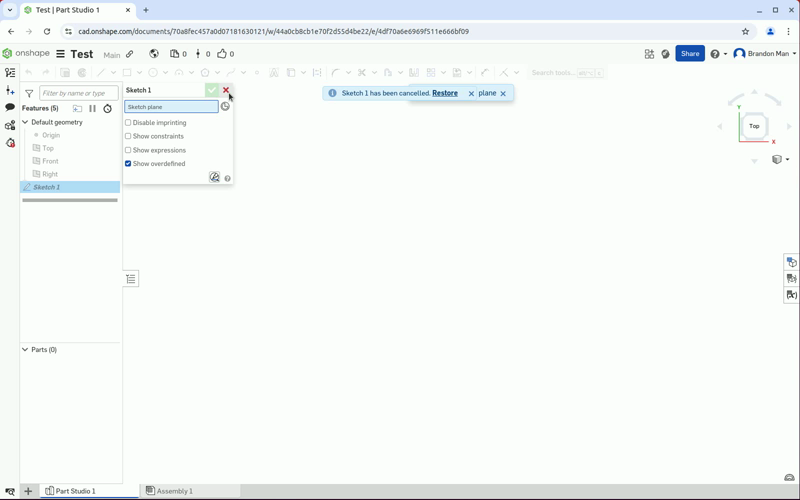
mouse_move(73, 150)
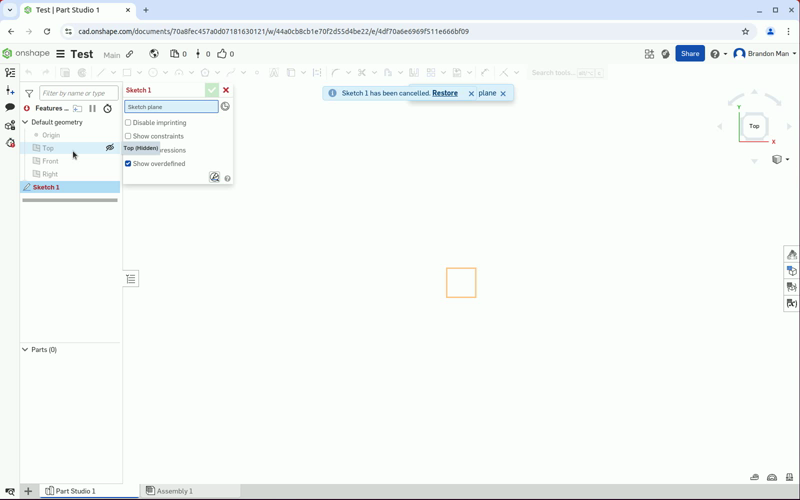
click(73, 150)
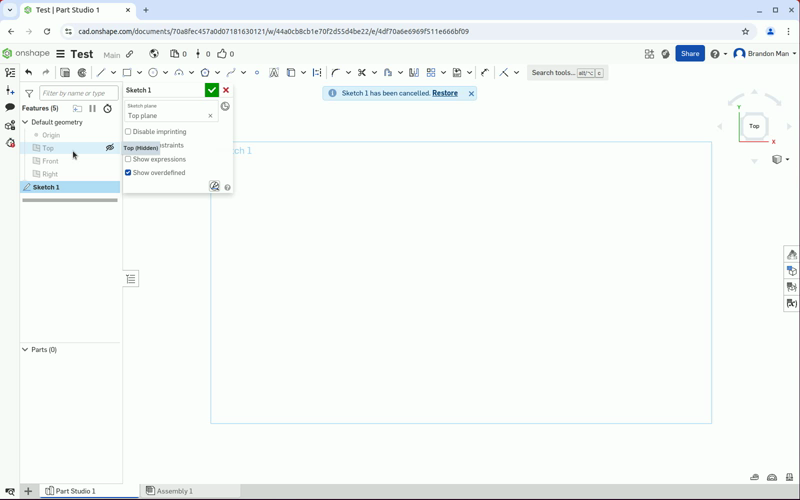
mouse_move(73, 352)
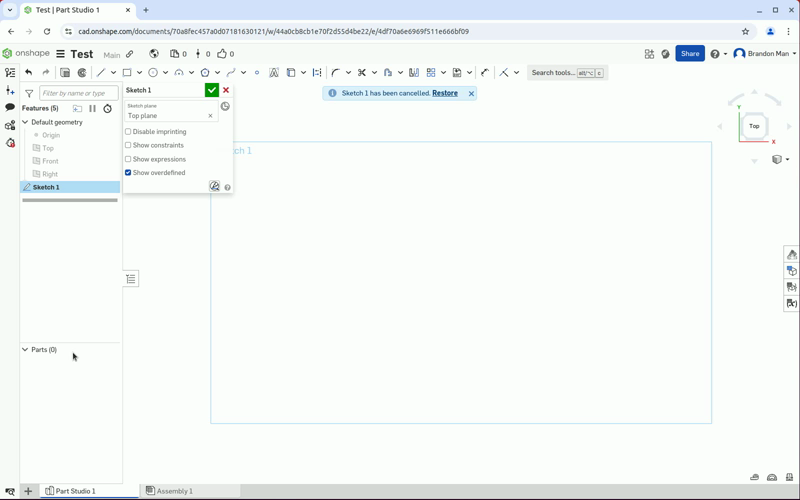
key(y)
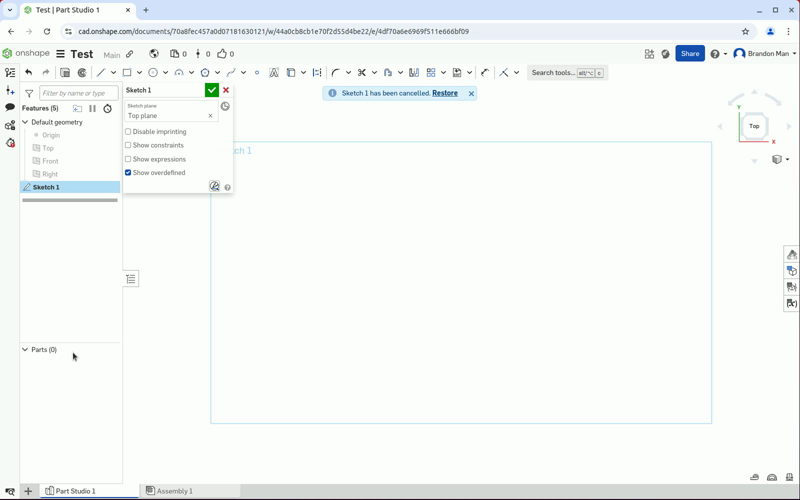
key(c)
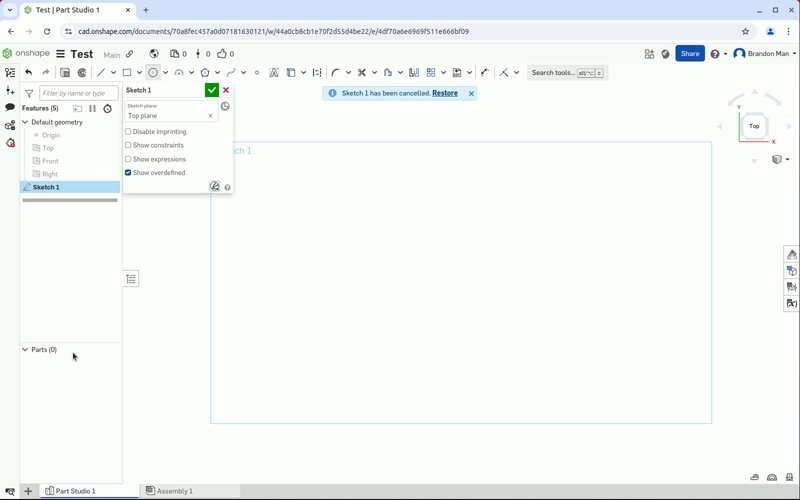
key_down(shift)
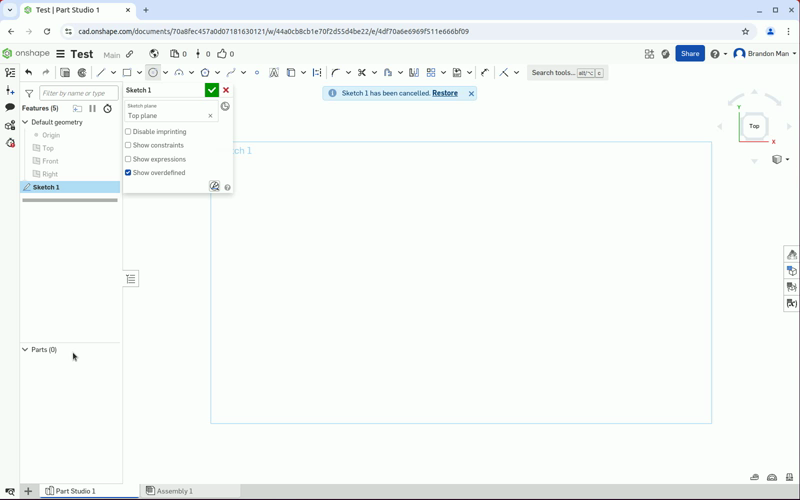
mouse_move(461, 282)
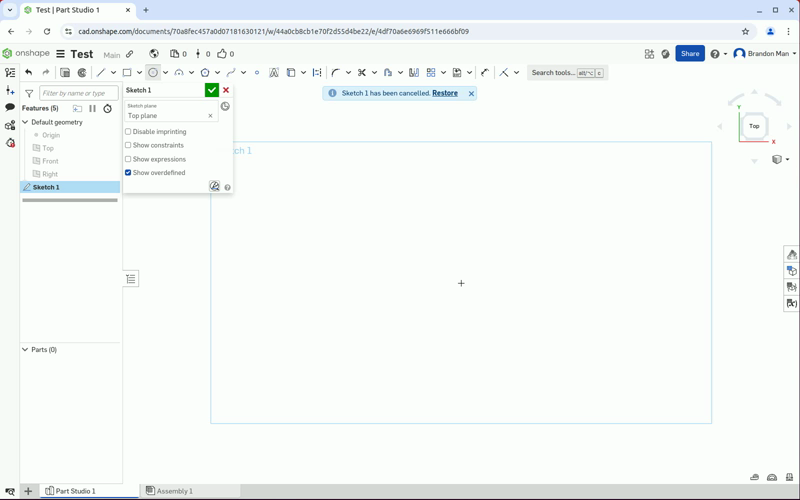
click(461, 282)
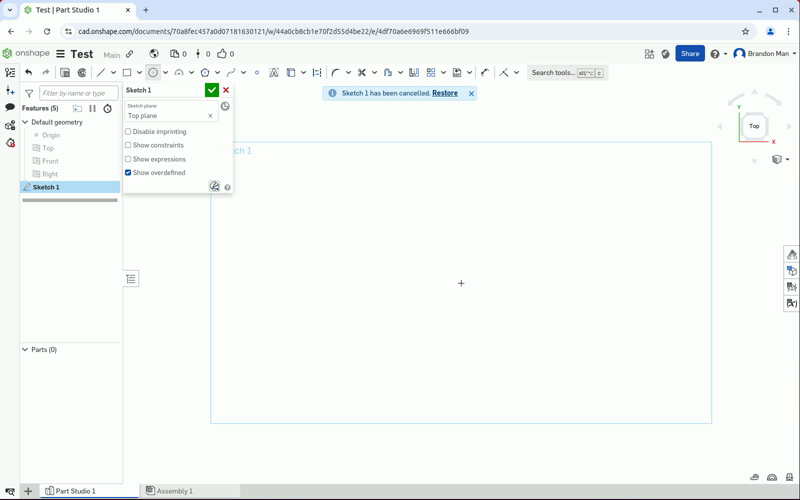
key_up(shift)
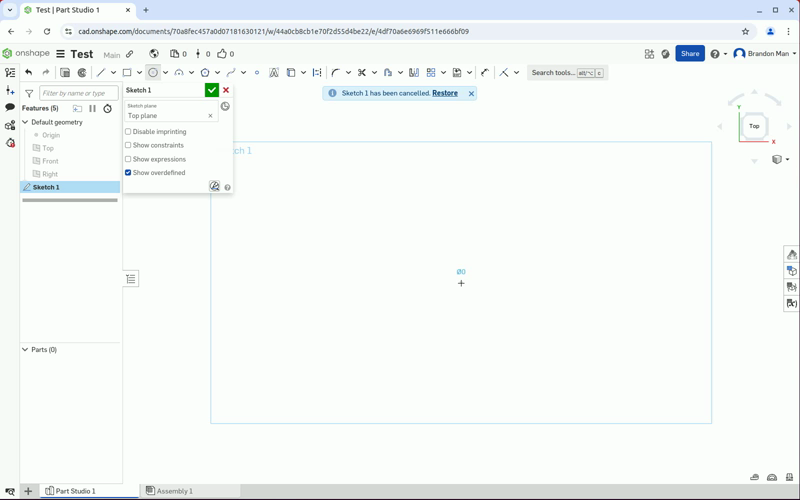
mouse_move(517, 282)
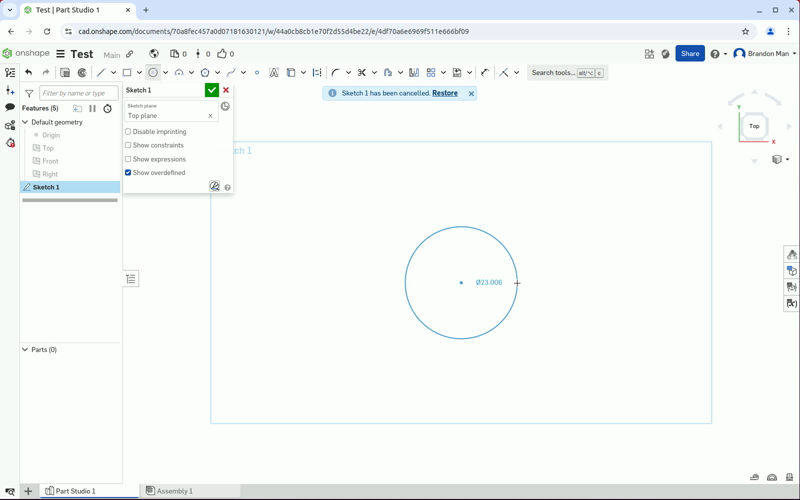
click(517, 282)
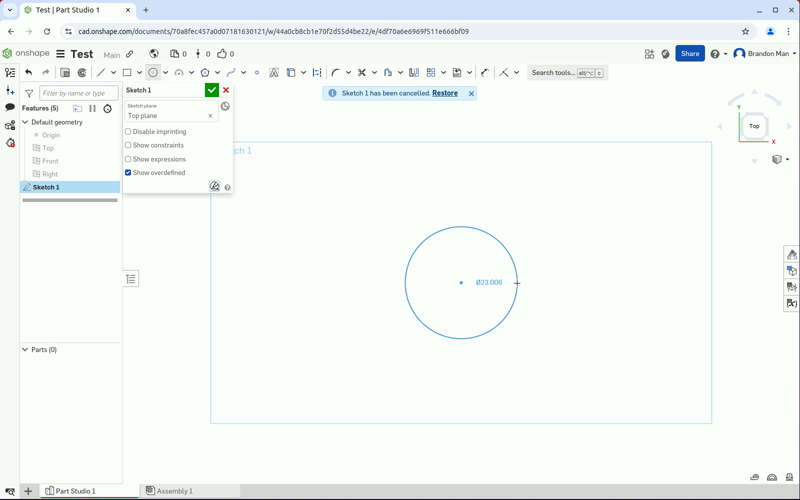
key(esc)
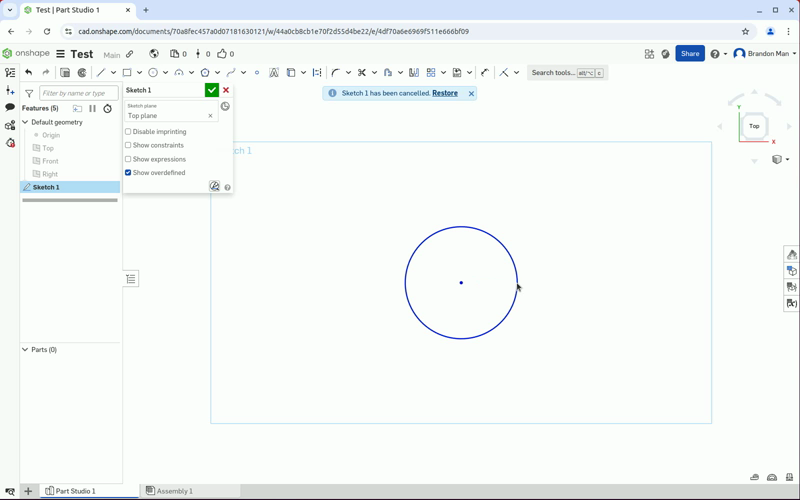
mouse_move(440, 272)
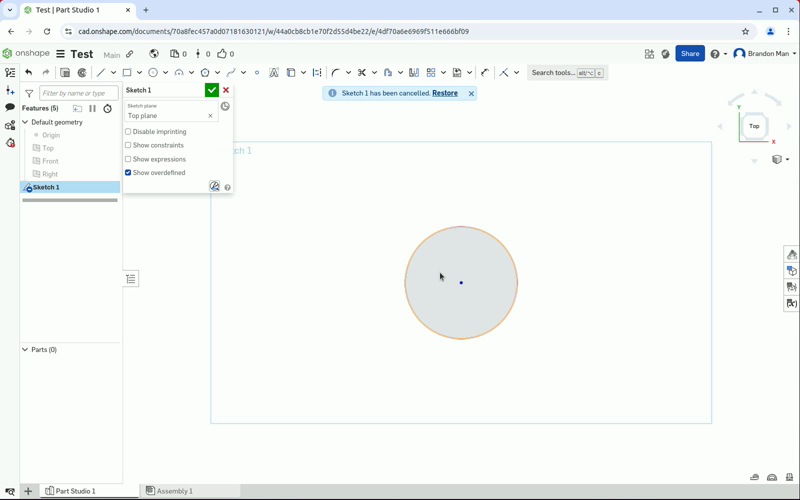
click(440, 272)
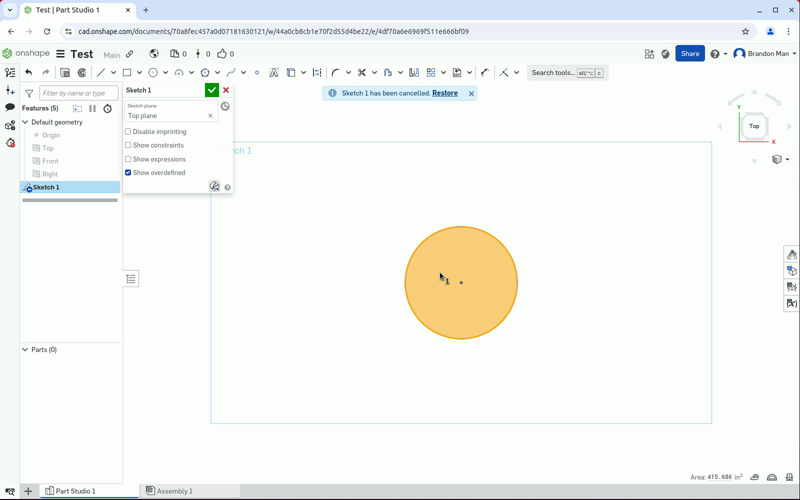
mouse_move(73, 352)
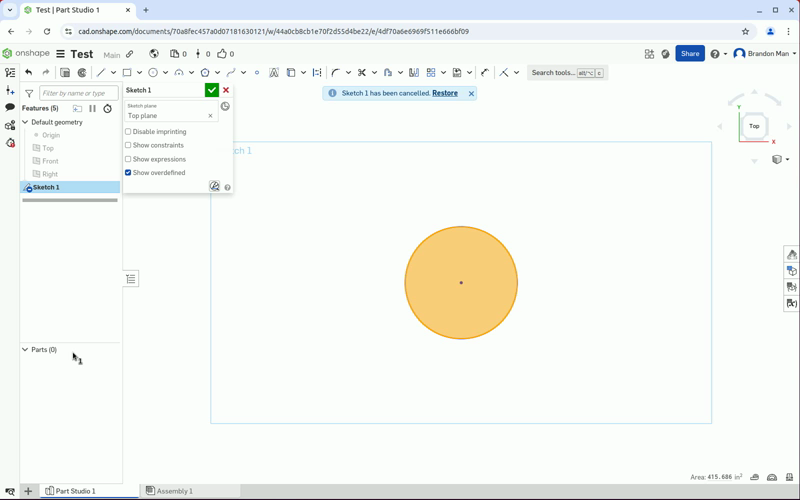
key(shift+y)
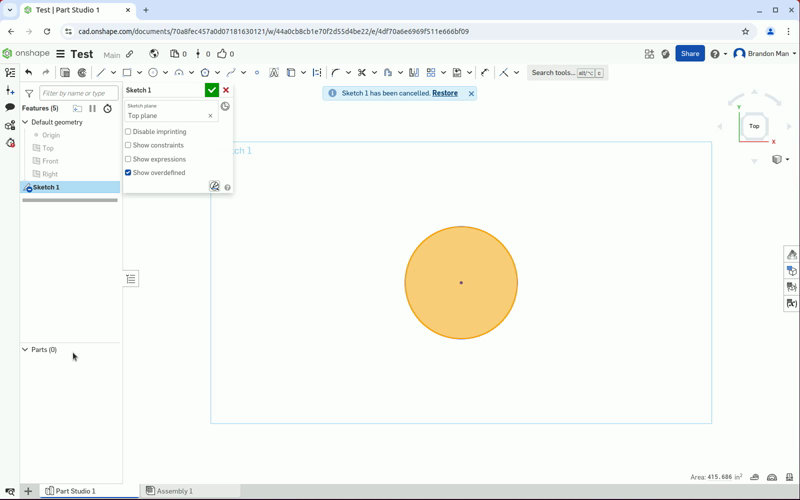
key(shift+e)
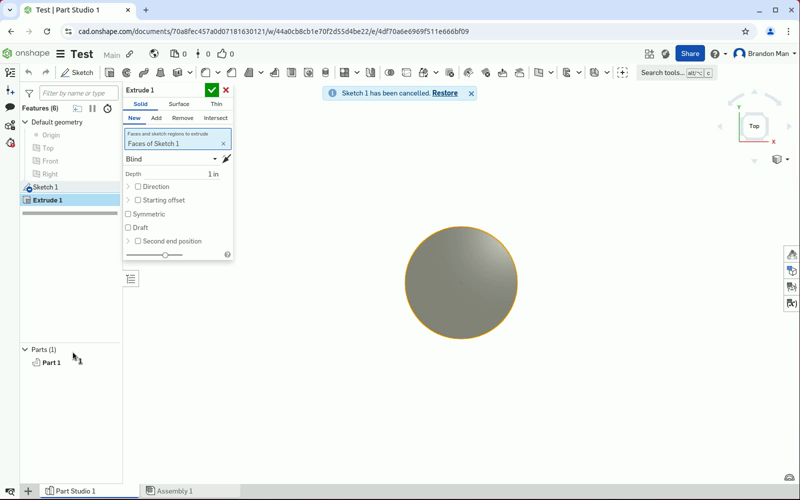
mouse_move(143, 106)
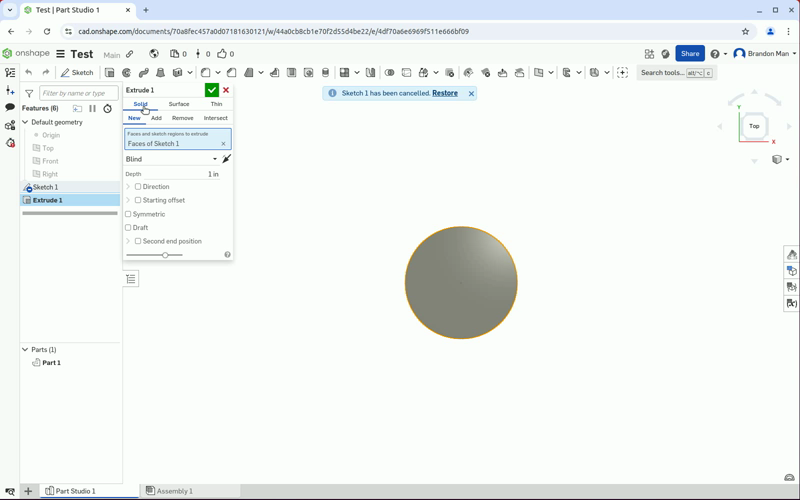
click(143, 106)
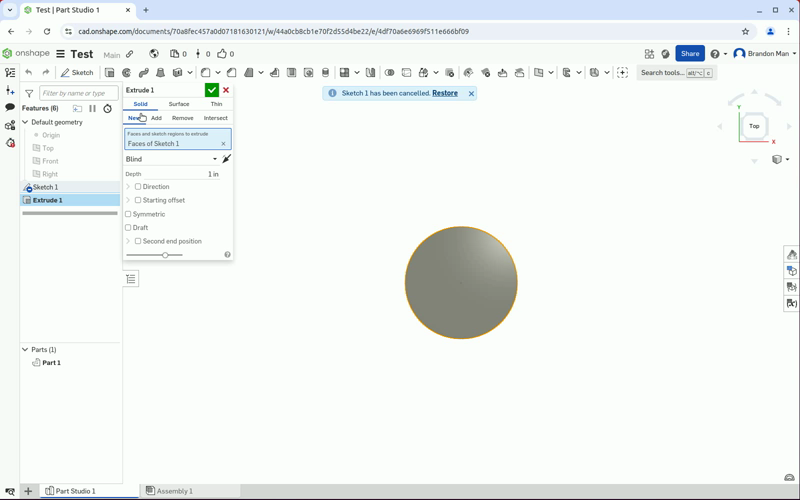
mouse_move(137, 120)
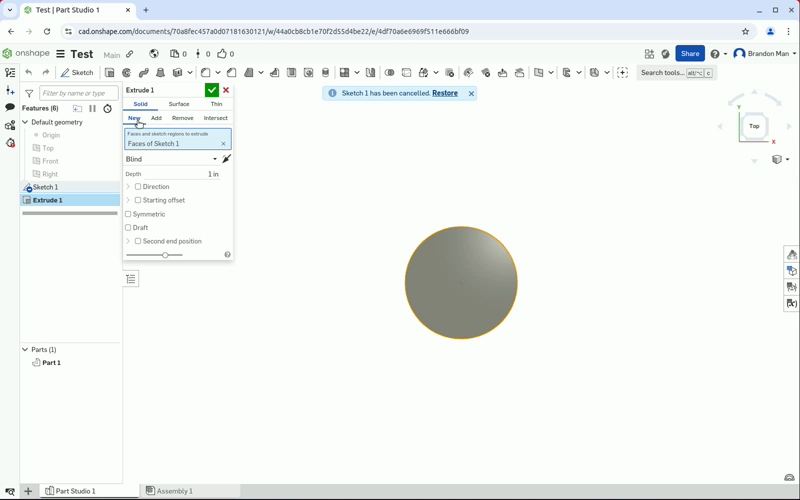
click(137, 120)
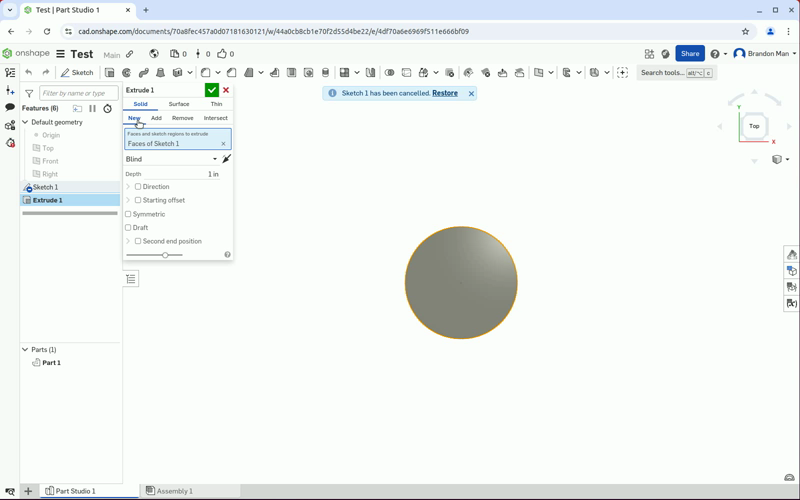
key(tab, 4)
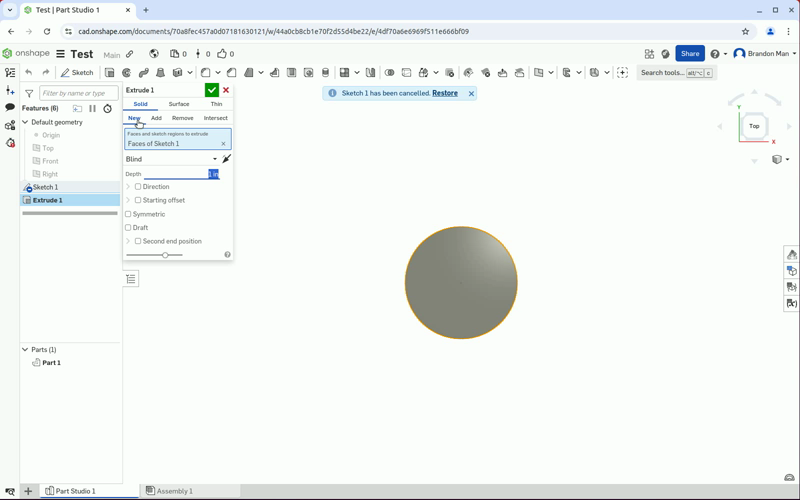
text(23.108)
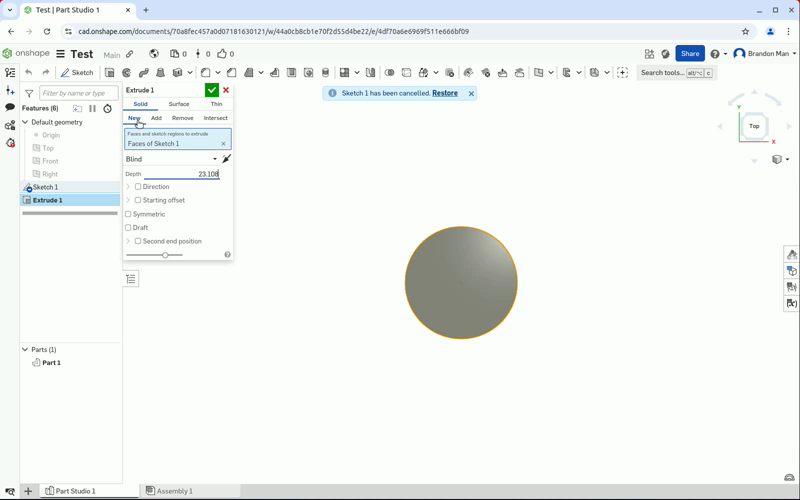
key(enter)
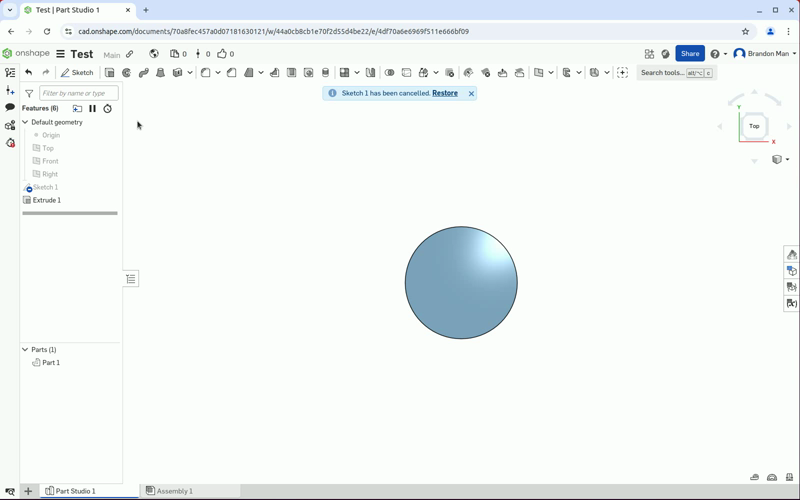
key(shift+h)
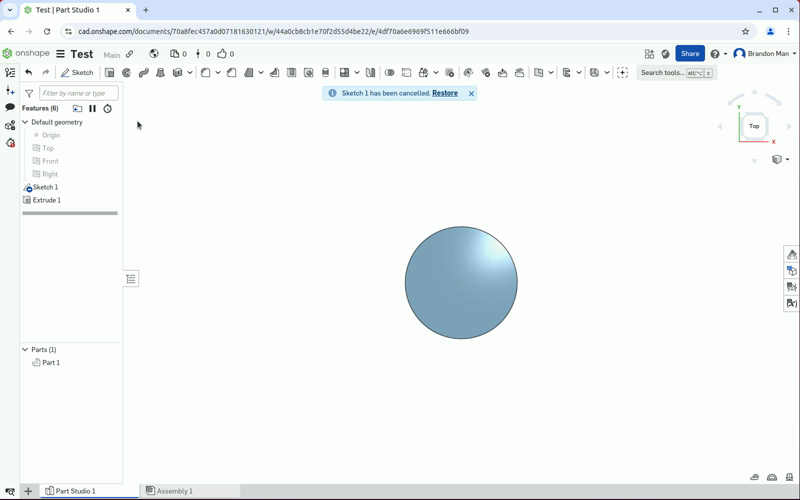
key(shift+h)
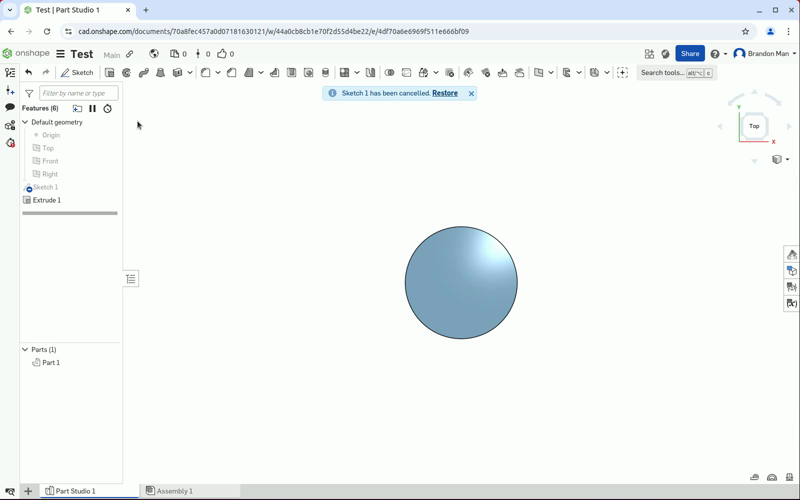
mouse_move(73, 189)
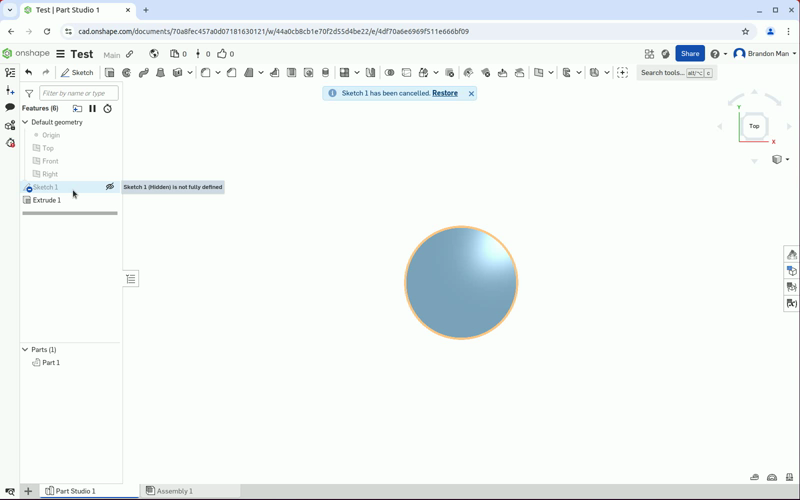
click(73, 189)
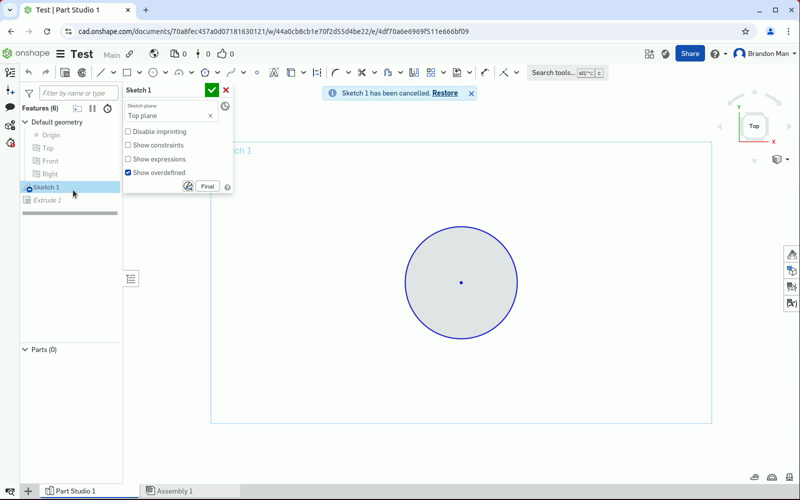
mouse_move(229, 92)
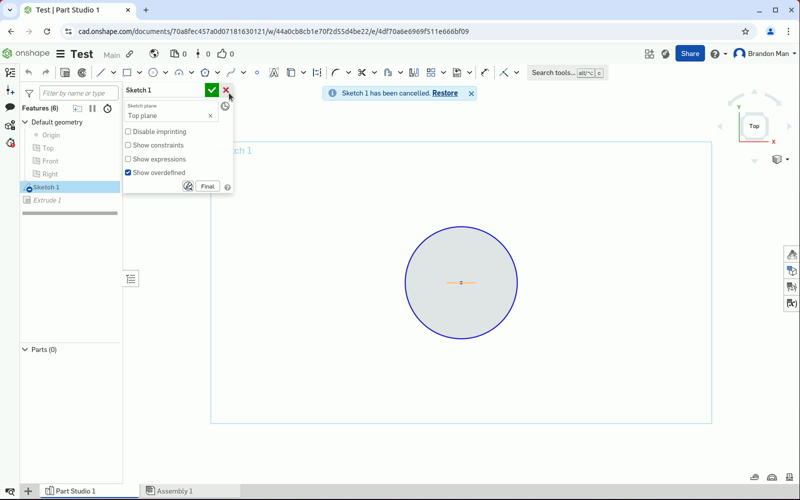
click(229, 92)
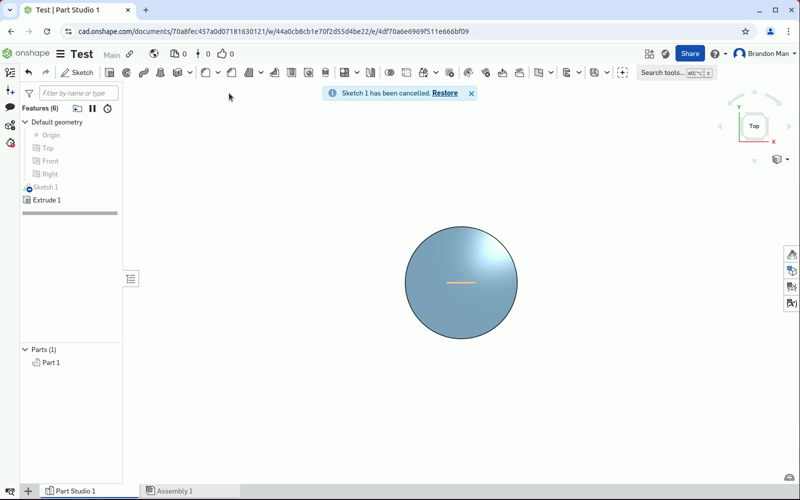
mouse_move(73, 352)
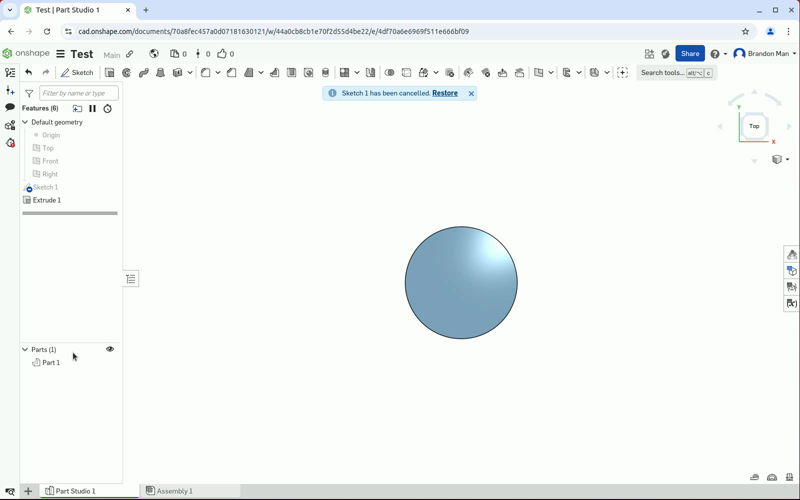
key(y)
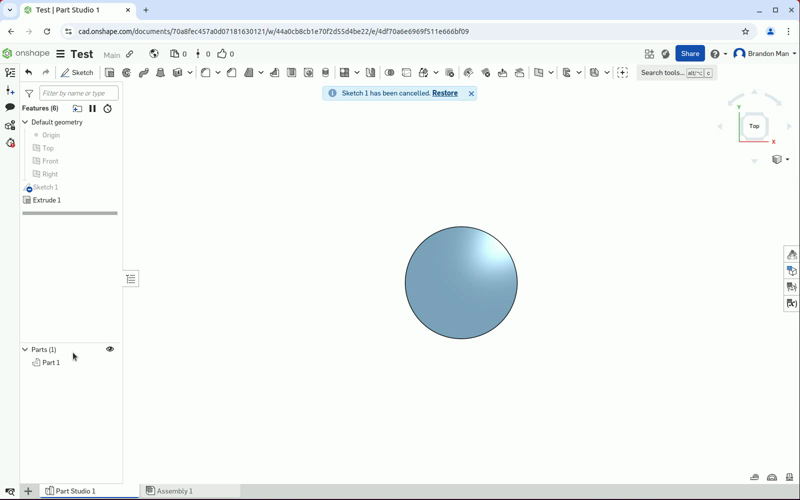
key(shift+p)
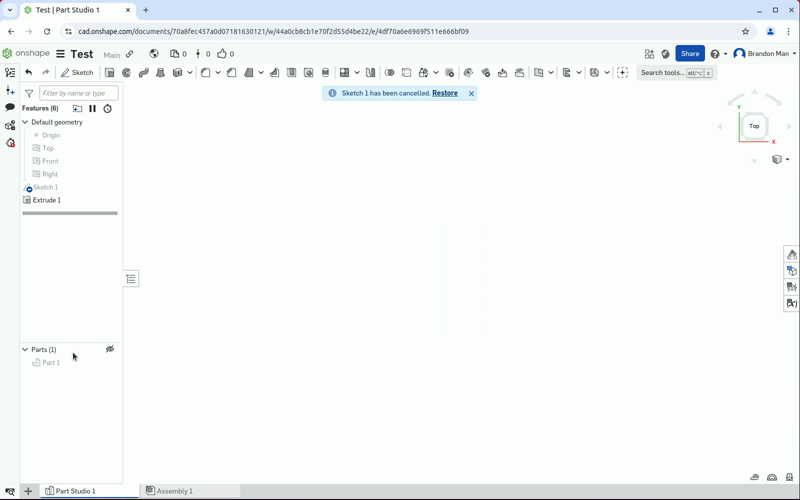
key(space)
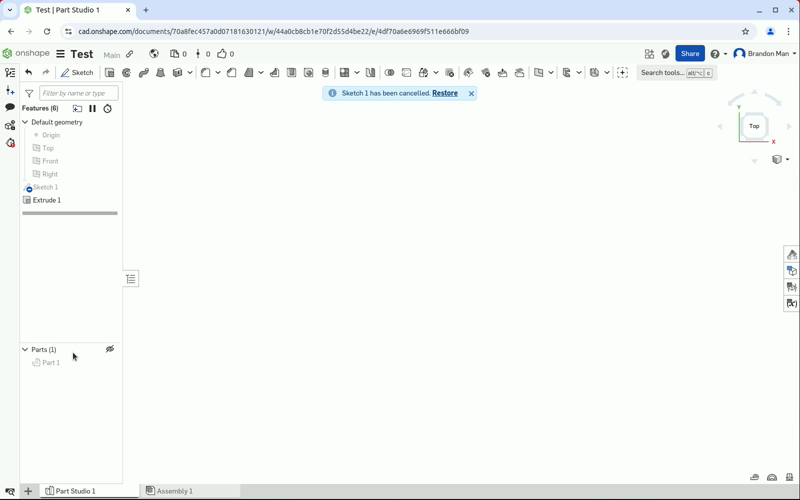
key_down(shift)
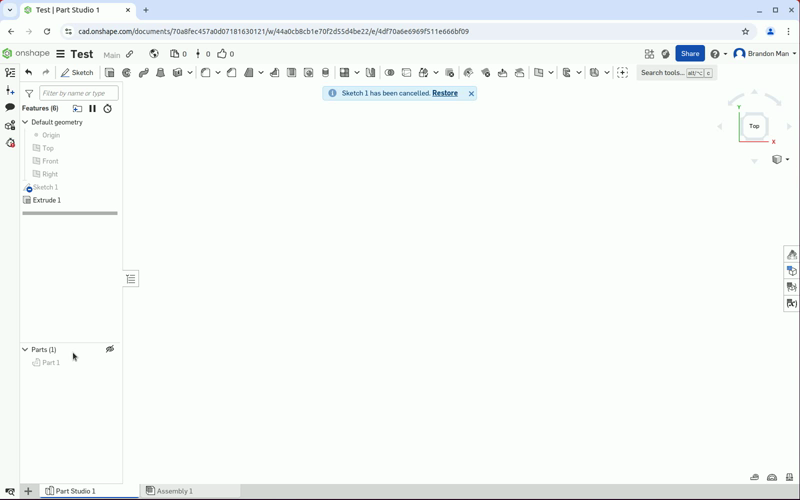
key(up)
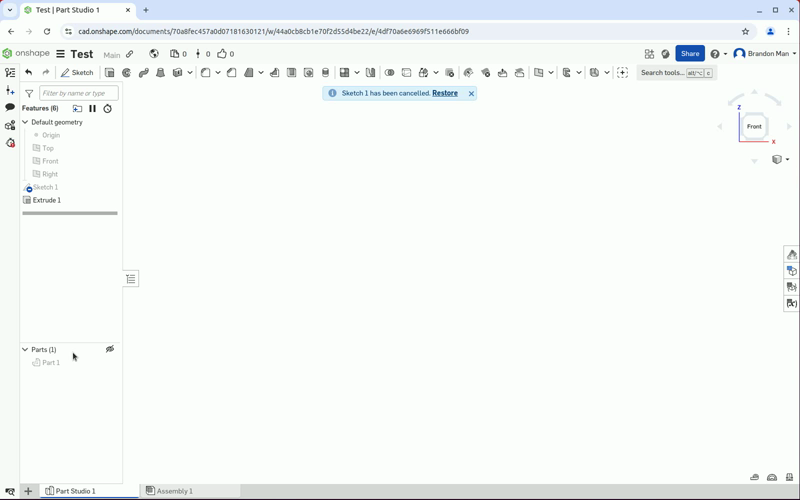
key_up(shift)
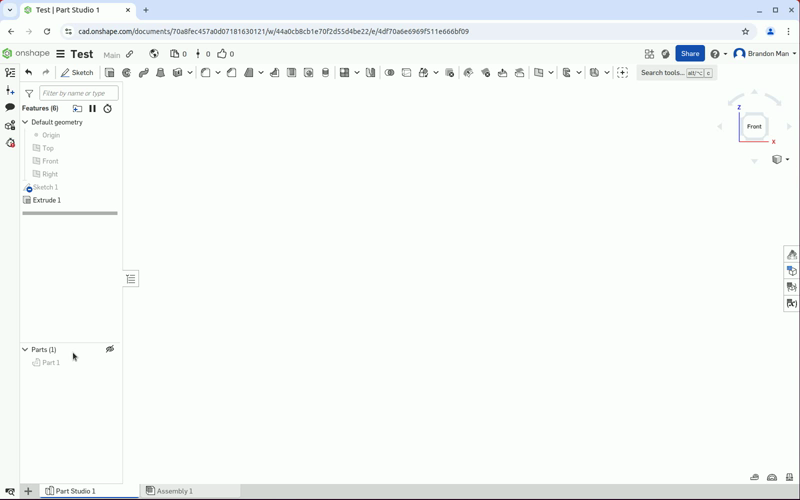
mouse_move(73, 352)
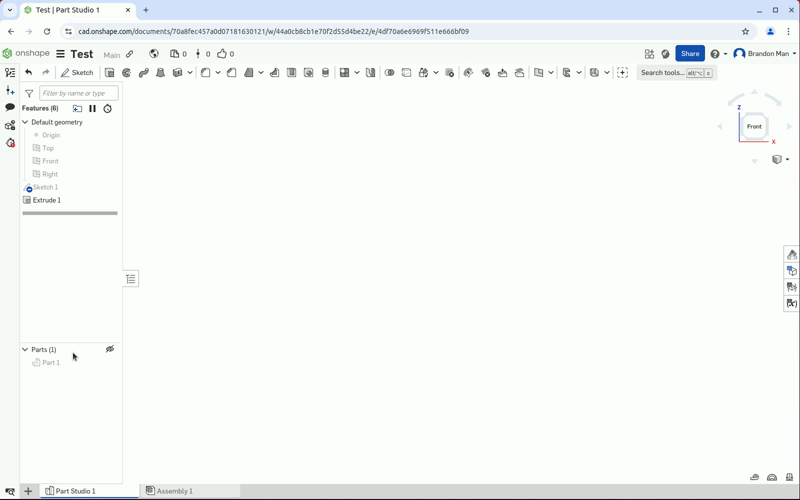
key(shift+y)
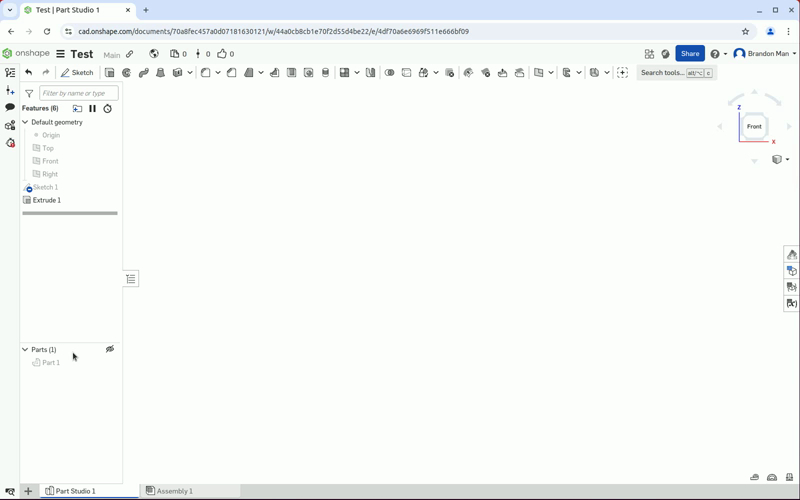
key(shift+s)
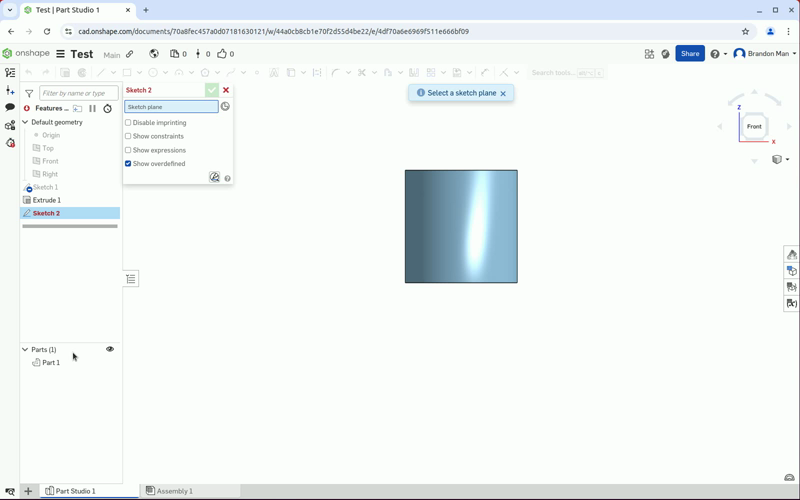
mouse_move(73, 163)
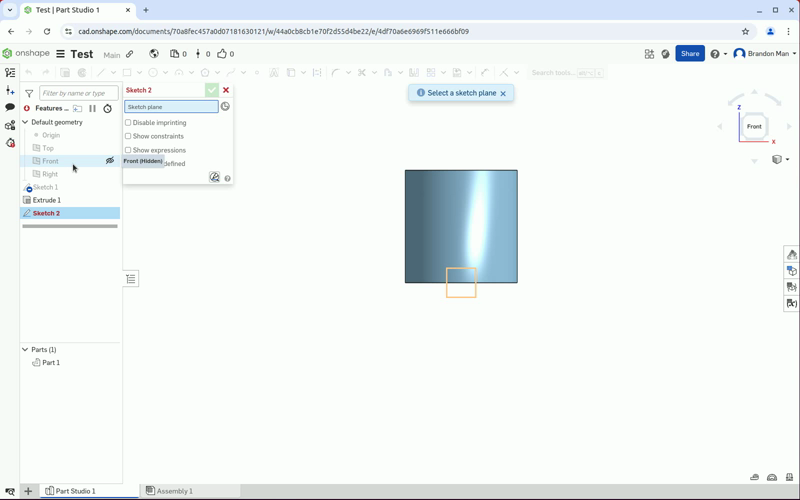
click(73, 163)
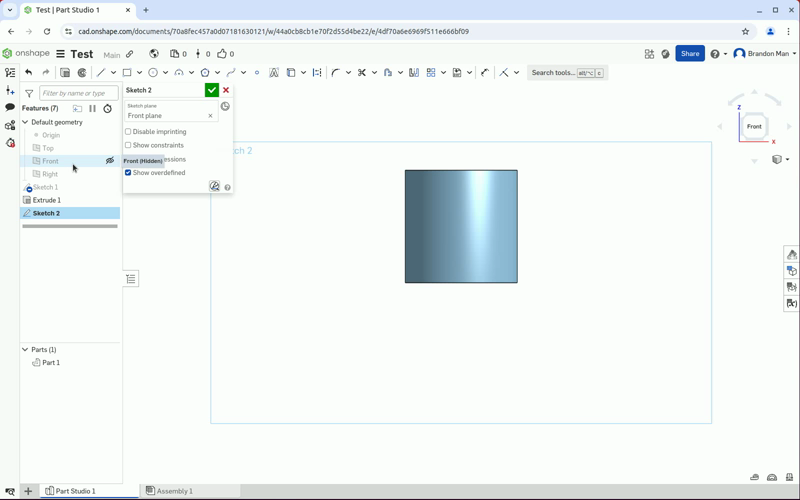
mouse_move(73, 352)
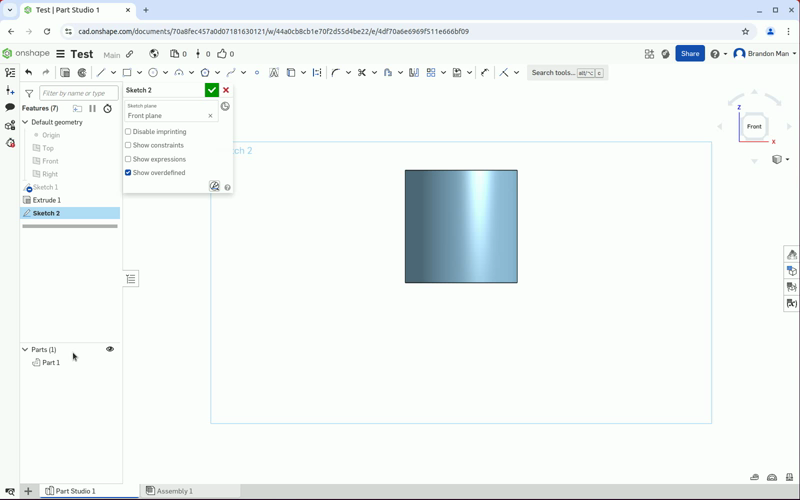
key(y)
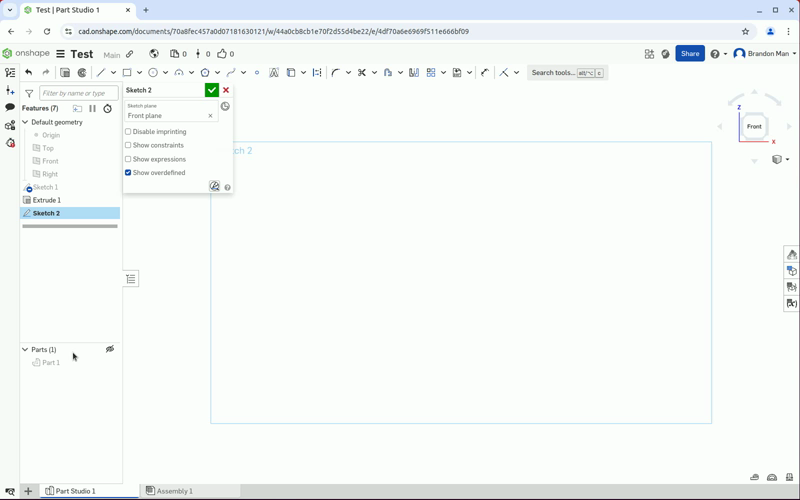
key(l)
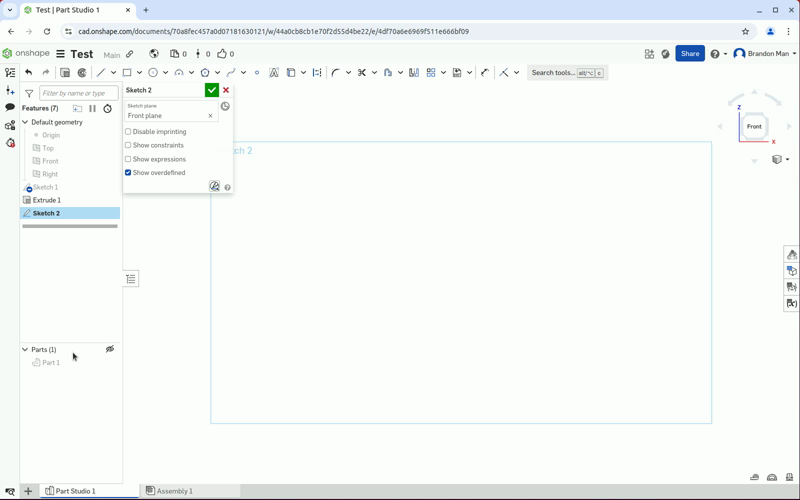
key_down(shift)
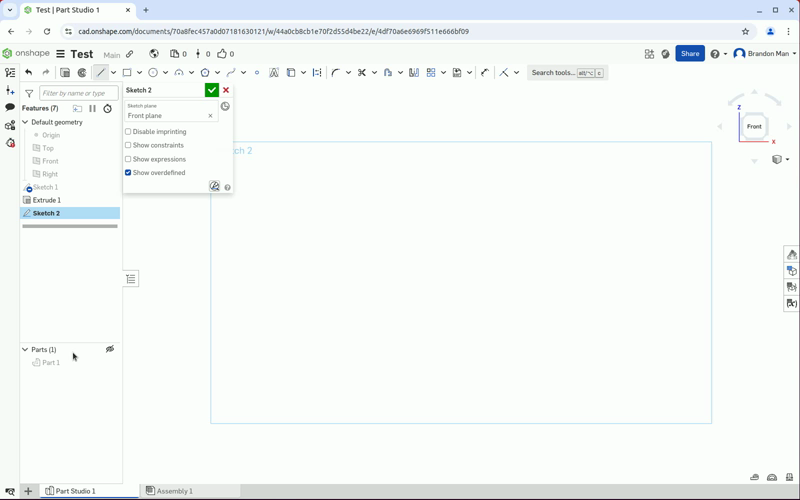
mouse_move(384, 163)
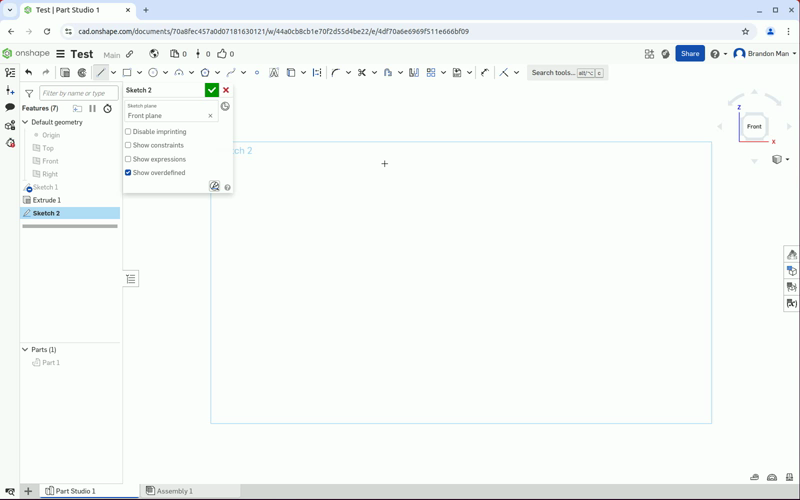
click(384, 163)
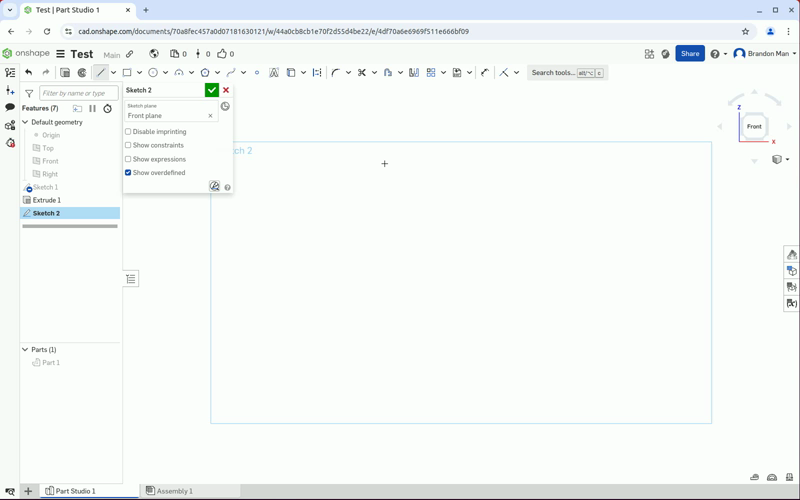
key_up(shift)
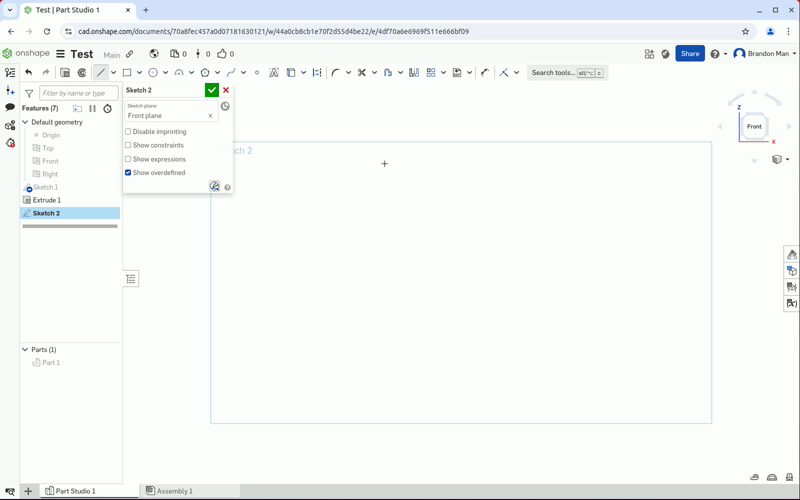
key_down(shift)
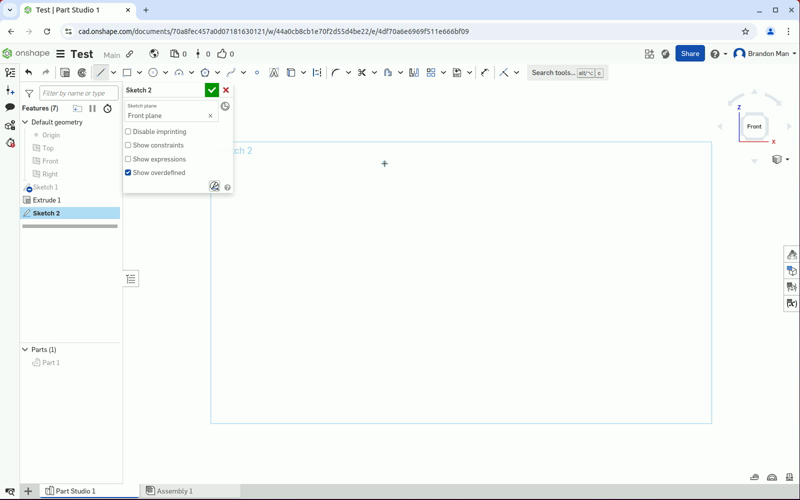
mouse_move(389, 282)
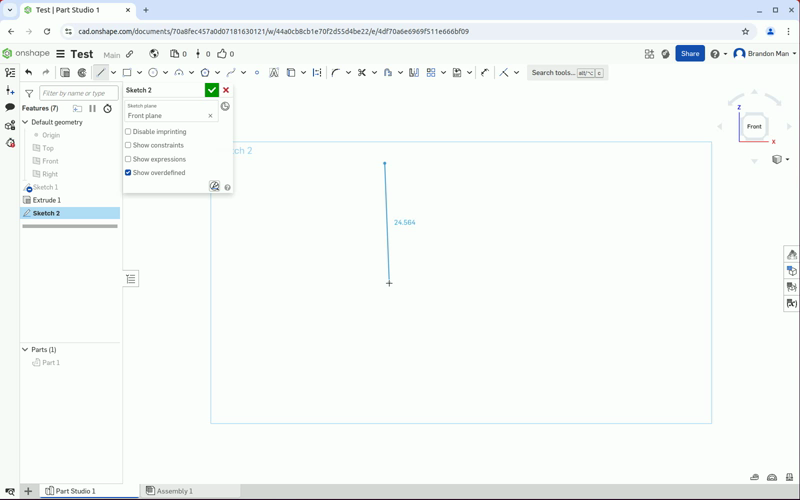
click(389, 282)
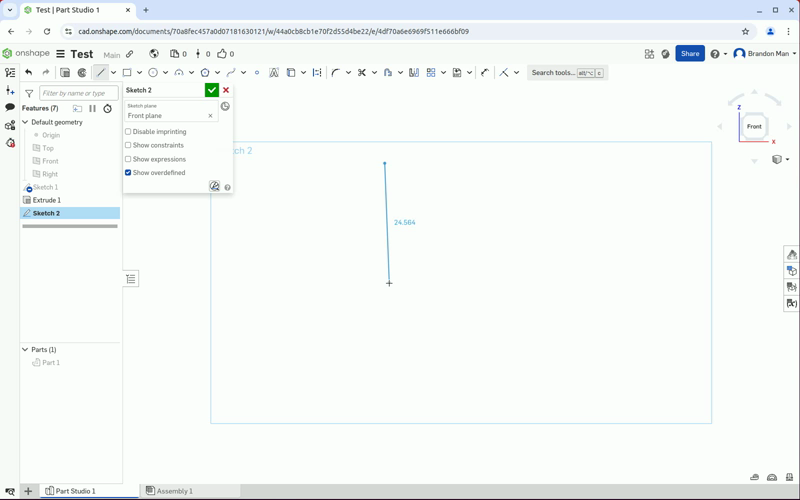
key_up(shift)
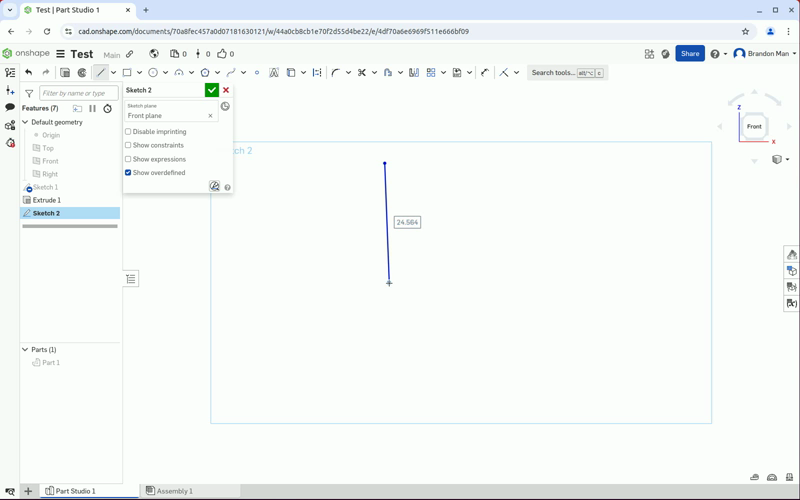
key_down(shift)
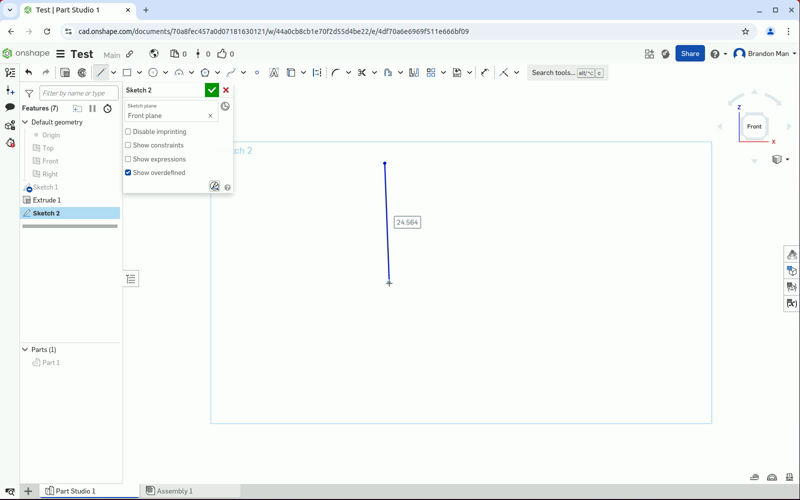
mouse_move(419, 282)
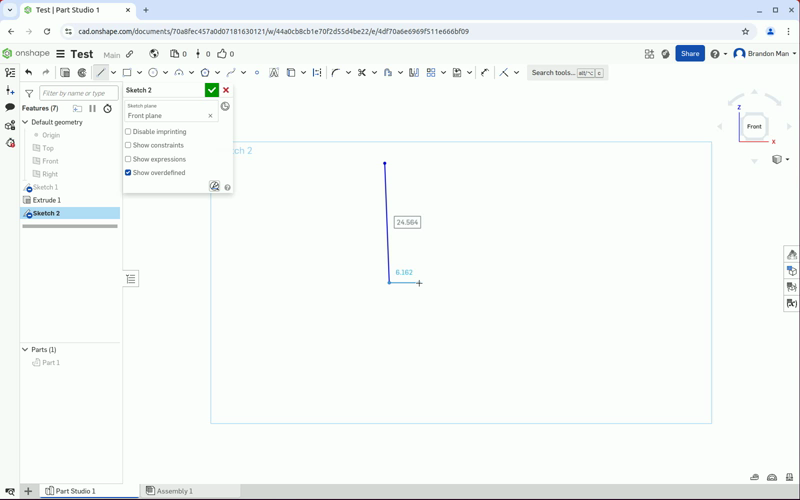
mouse_move(404, 282)
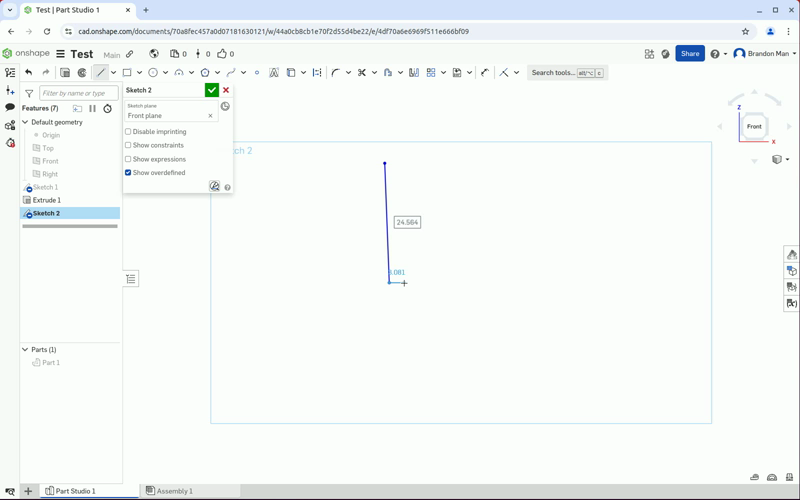
click(404, 282)
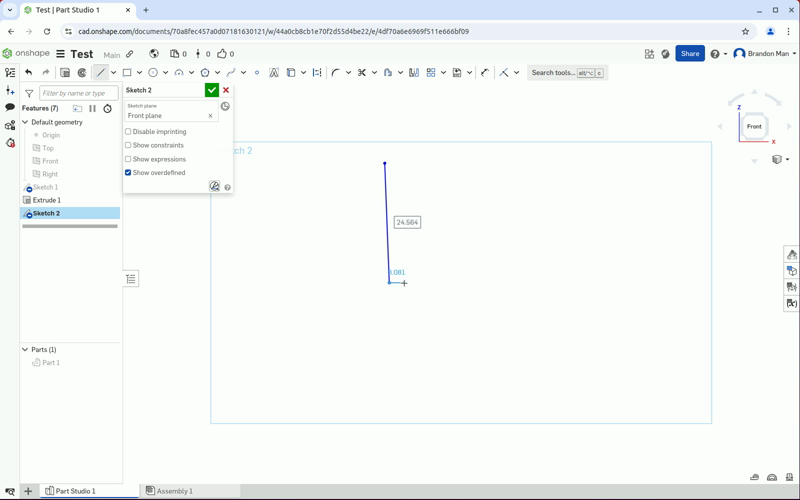
key_up(shift)
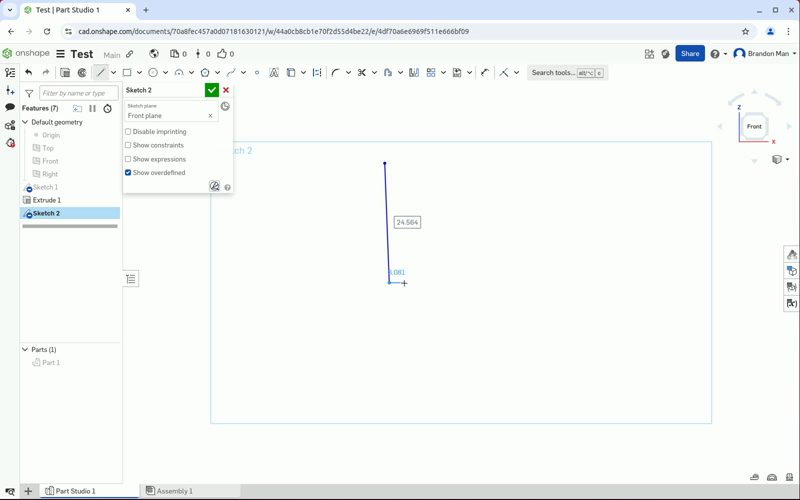
key_down(shift)
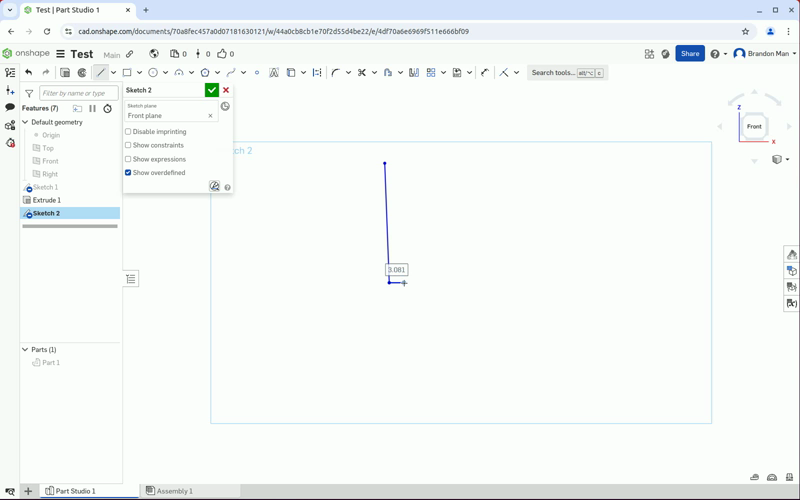
mouse_move(460, 169)
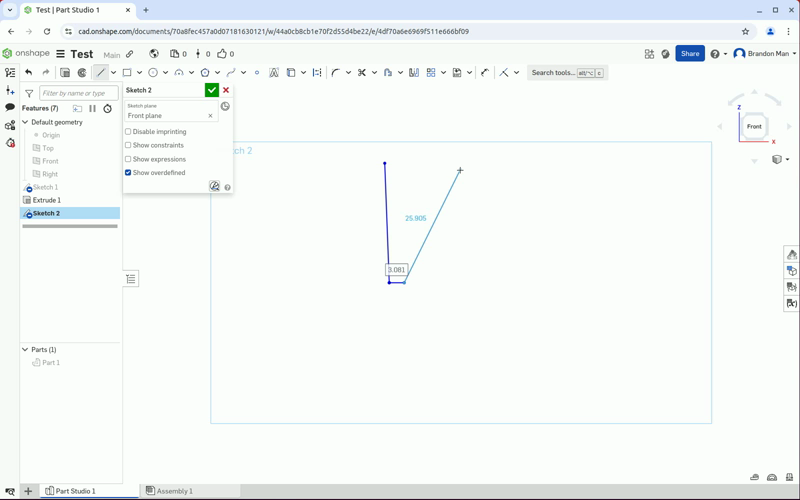
click(460, 169)
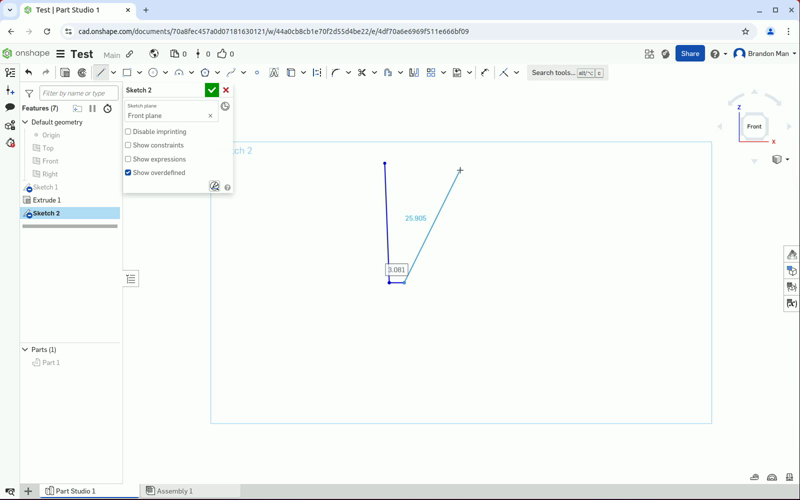
key_up(shift)
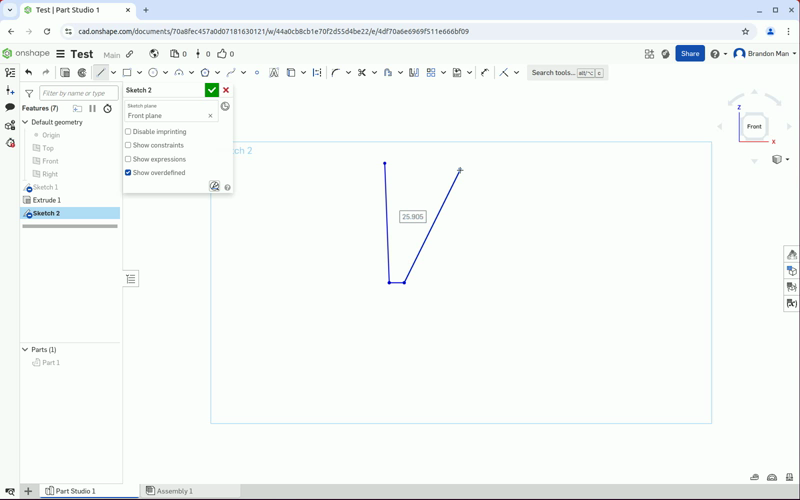
key_down(shift)
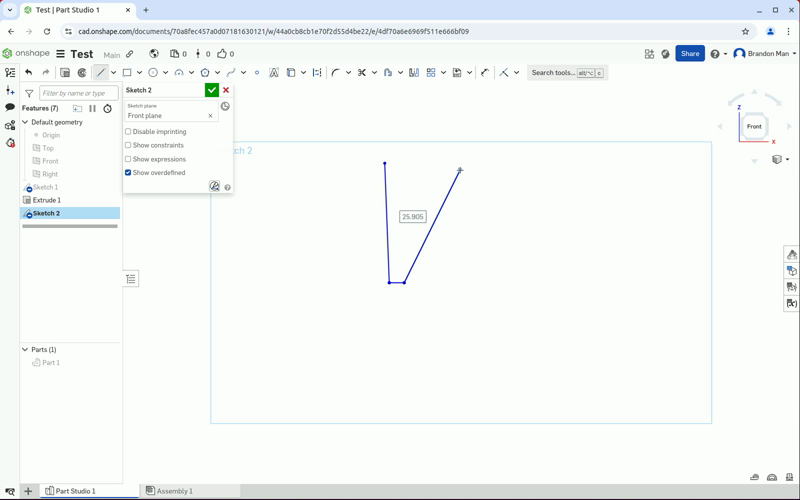
mouse_move(516, 282)
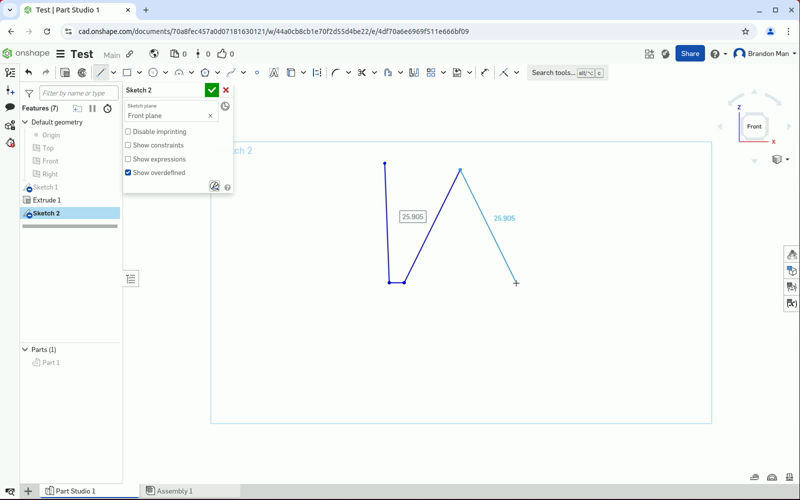
click(516, 282)
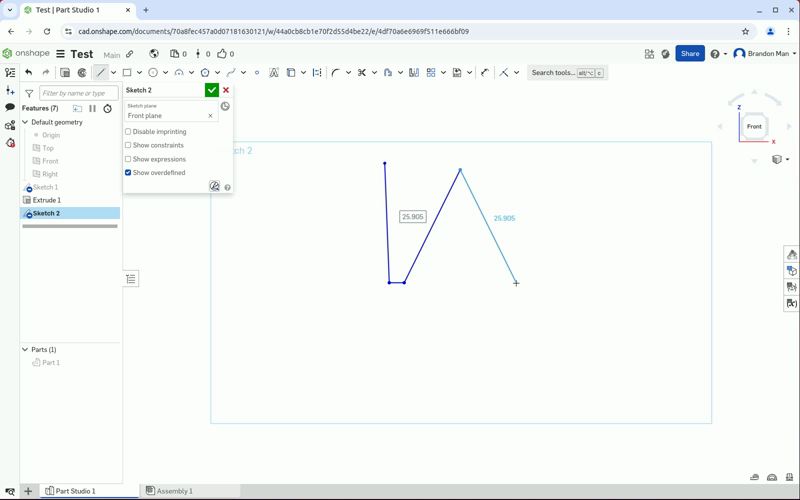
key_up(shift)
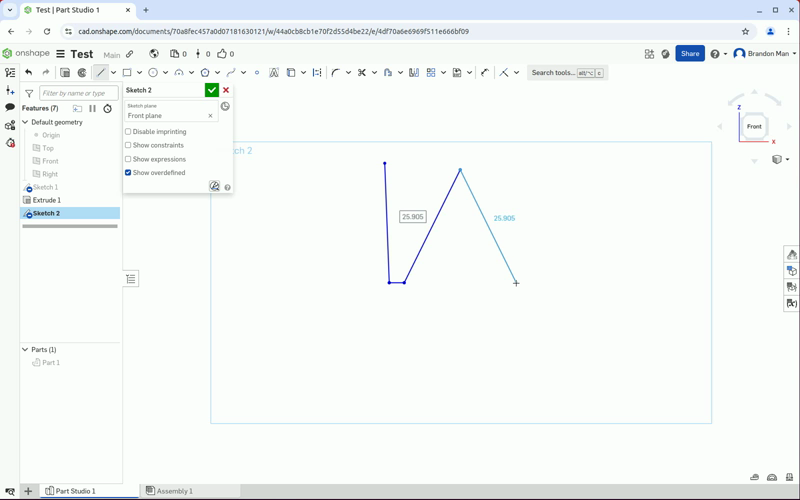
key_down(shift)
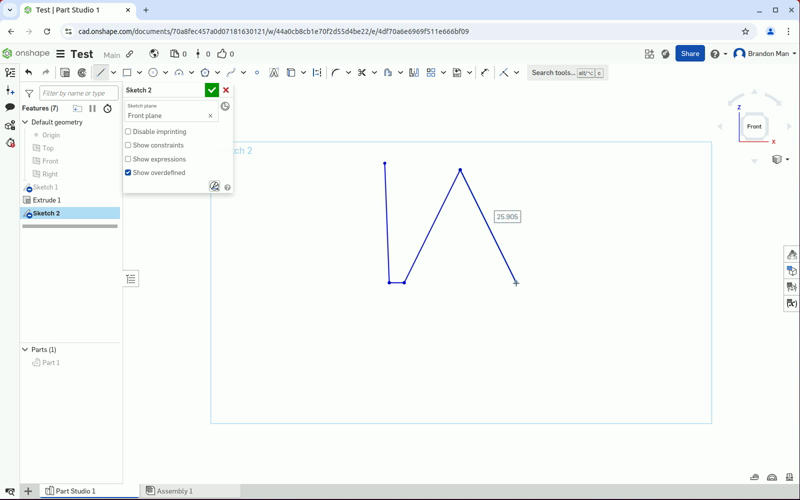
mouse_move(546, 282)
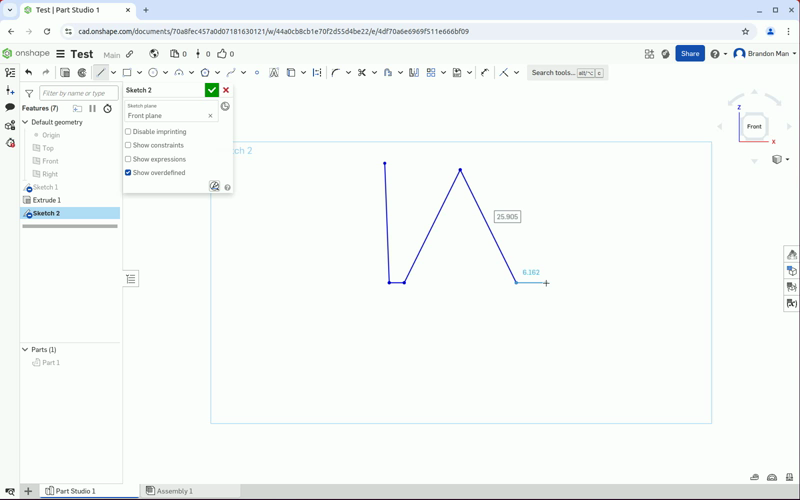
mouse_move(528, 282)
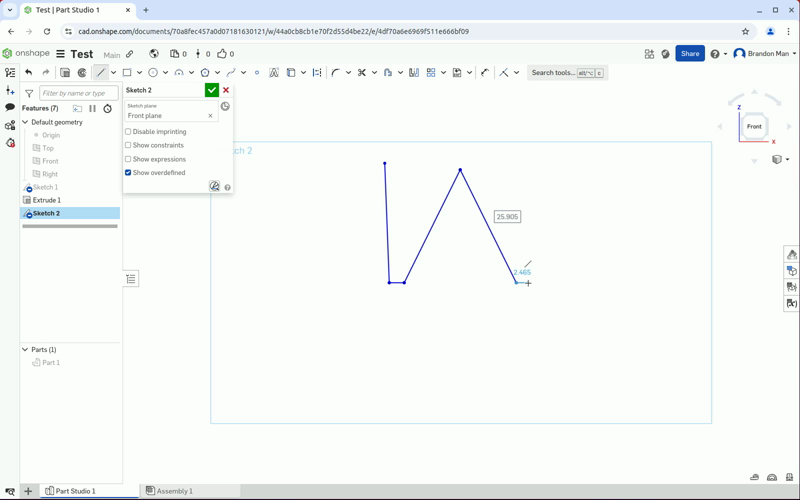
click(528, 282)
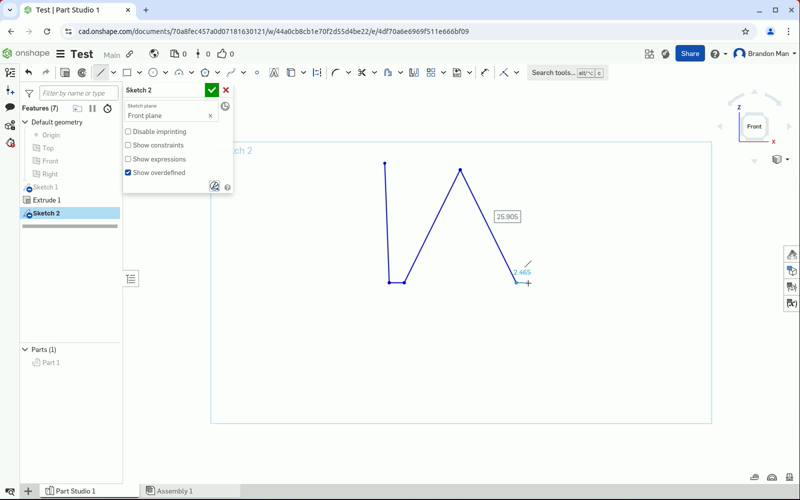
key_up(shift)
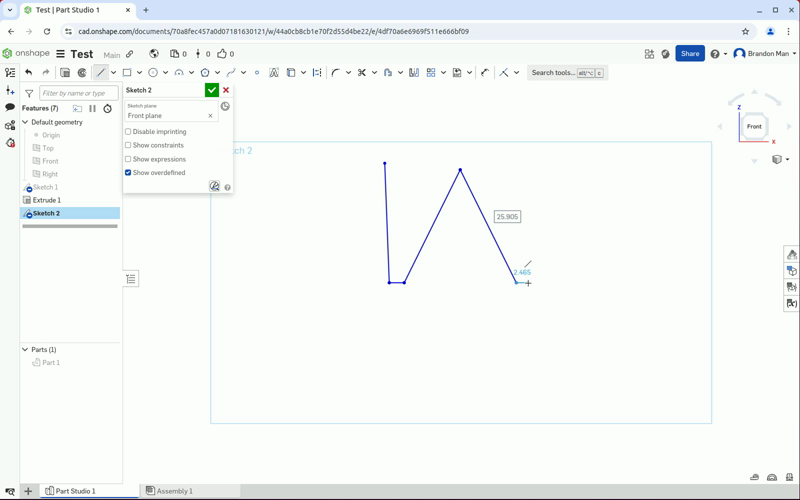
key_down(shift)
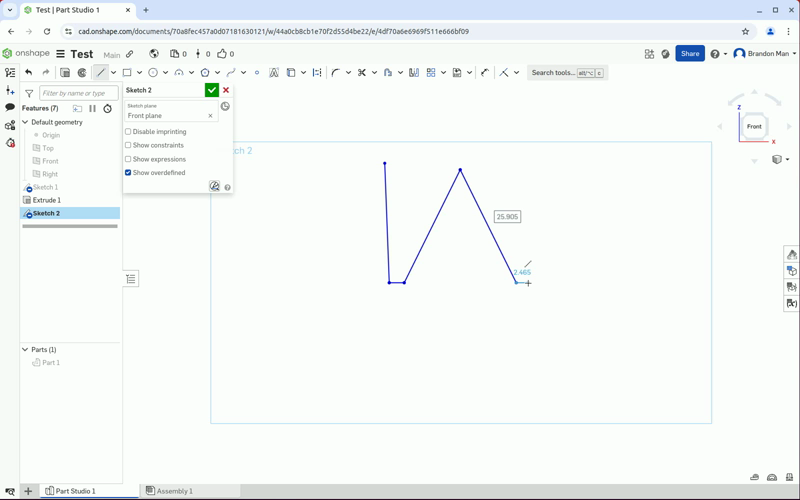
mouse_move(528, 163)
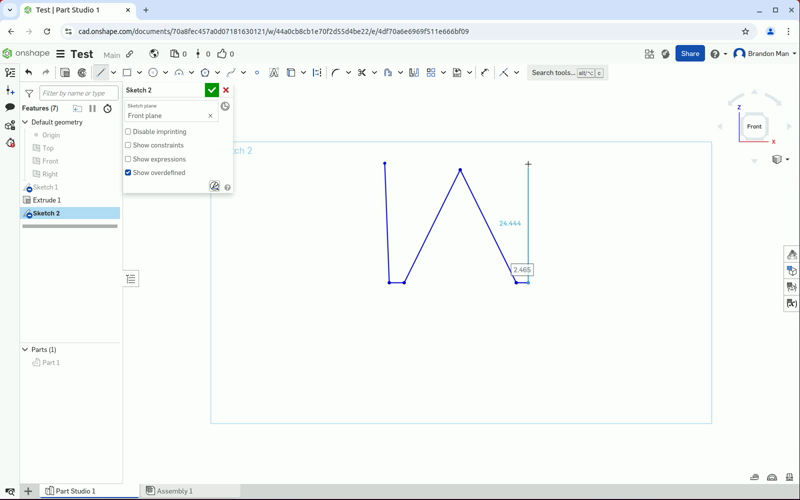
click(528, 163)
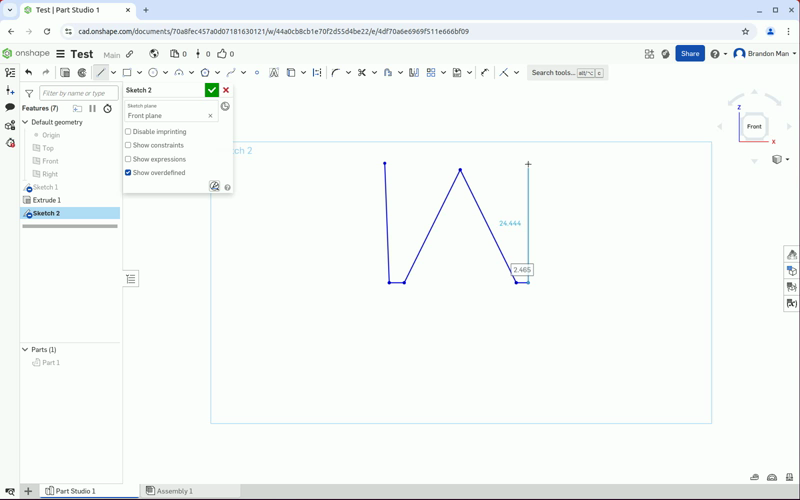
key_up(shift)
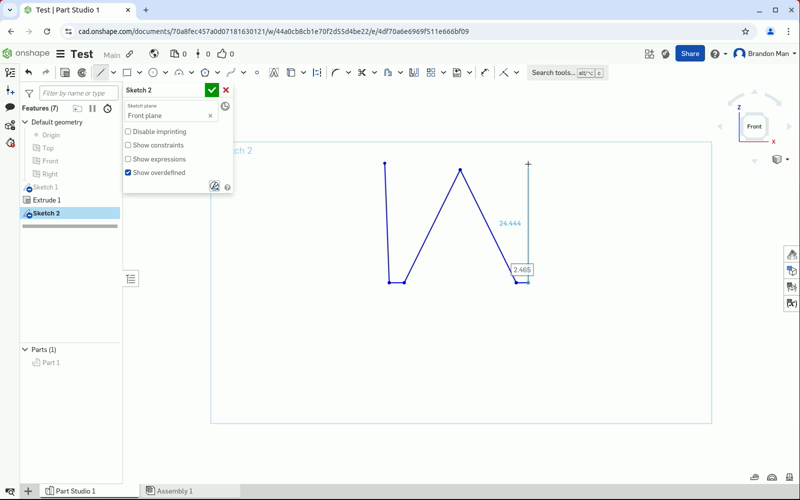
key_down(shift)
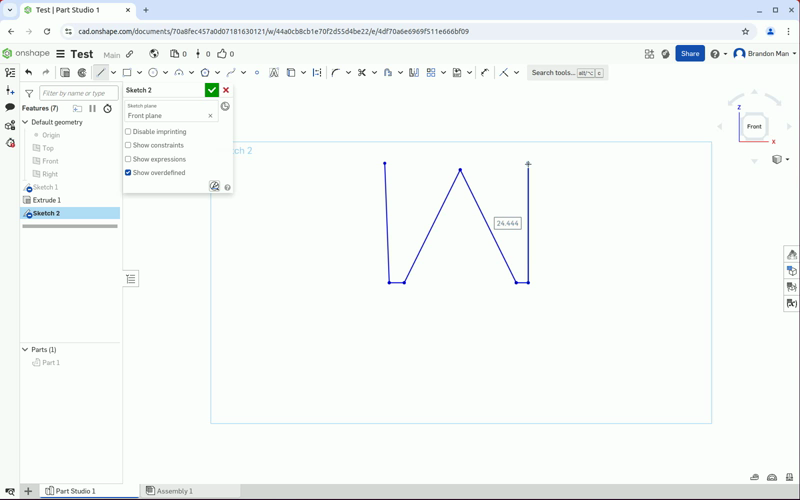
mouse_move(384, 163)
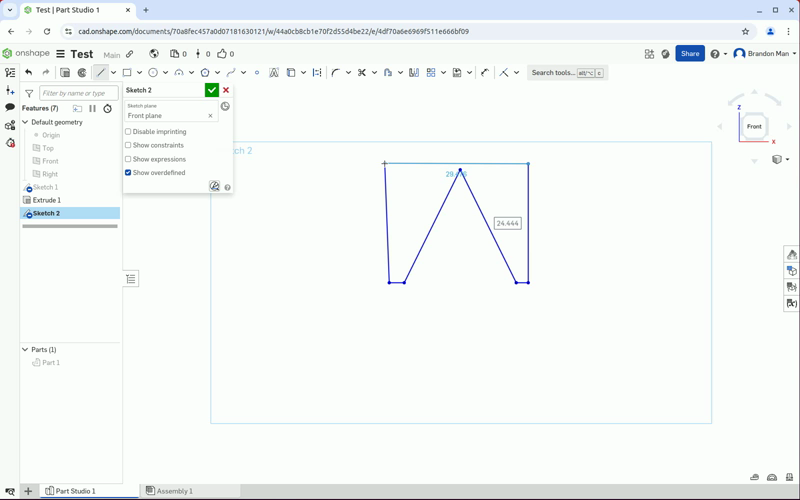
key_up(shift)
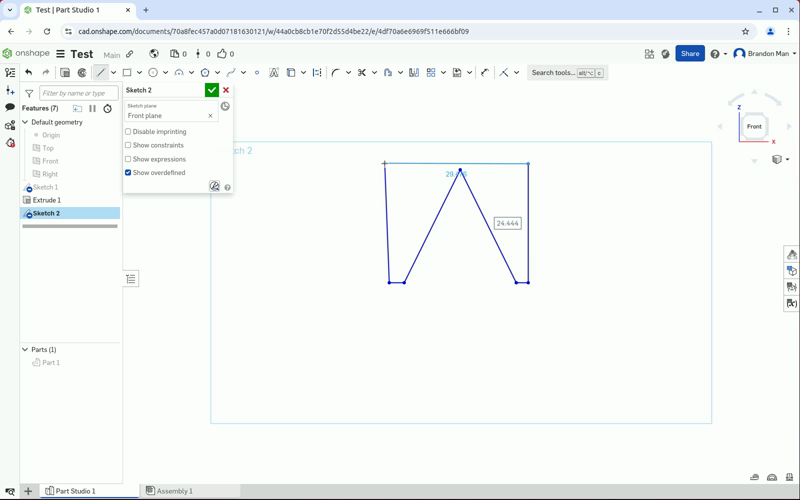
click(384, 163)
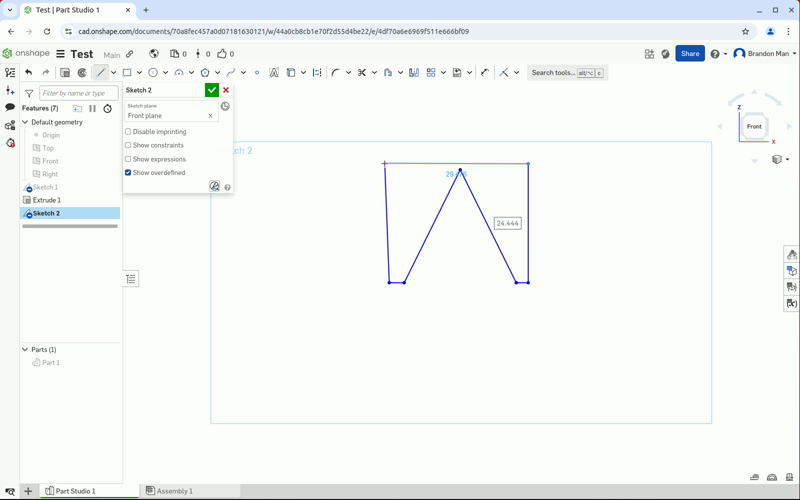
key(esc)
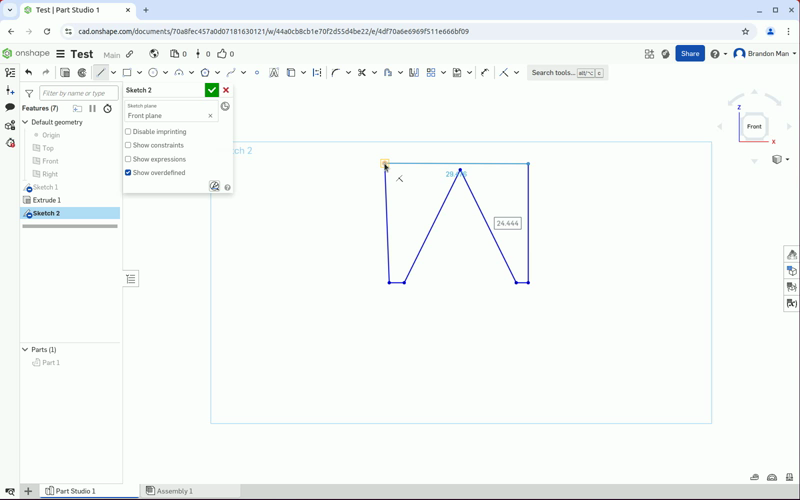
mouse_move(487, 180)
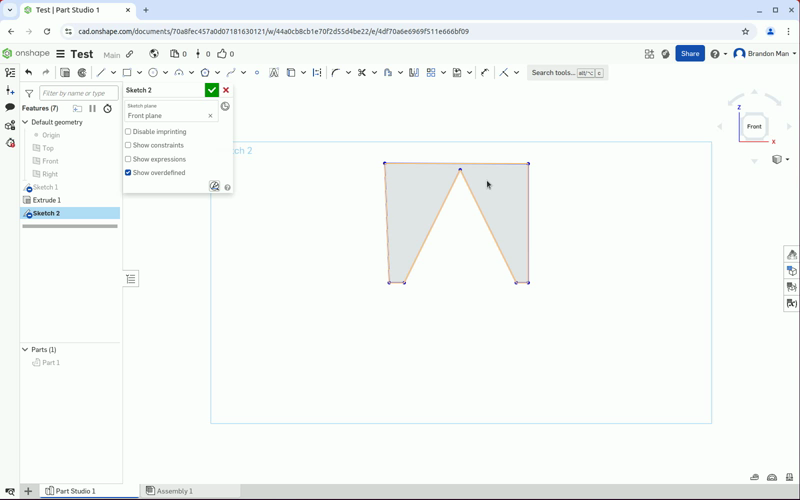
click(487, 180)
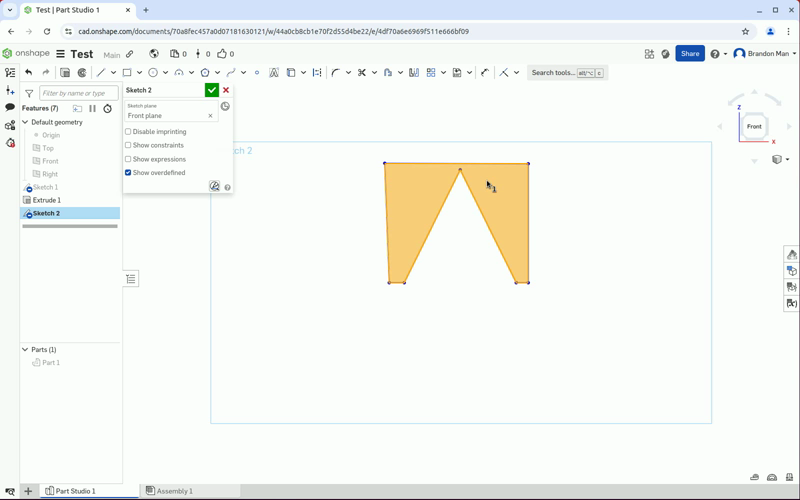
mouse_move(73, 352)
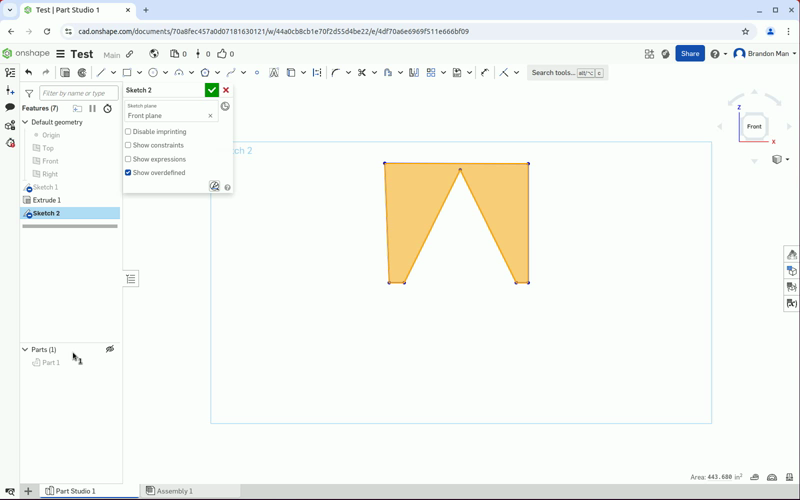
key(shift+y)
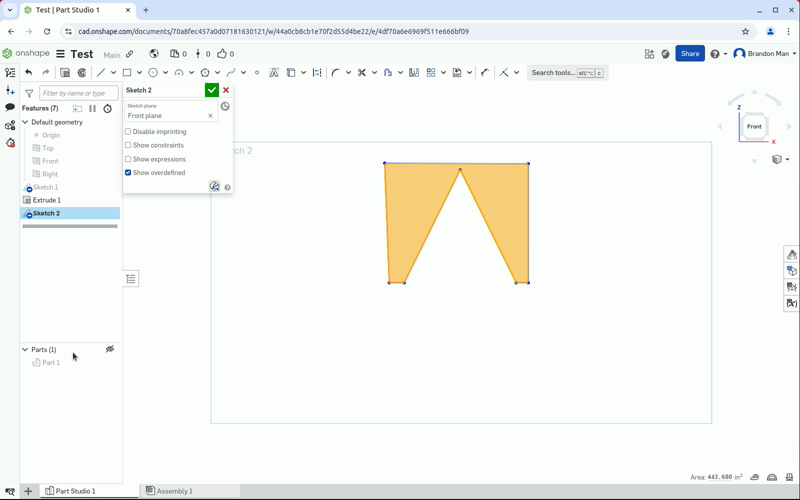
key(shift+e)
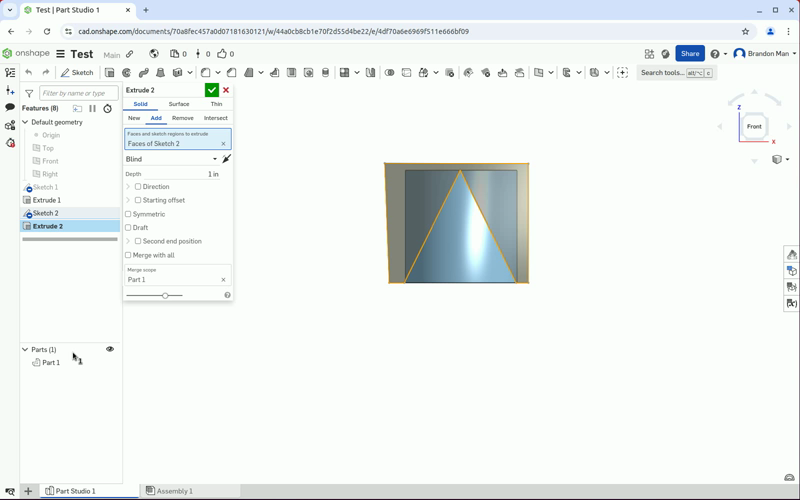
mouse_move(143, 106)
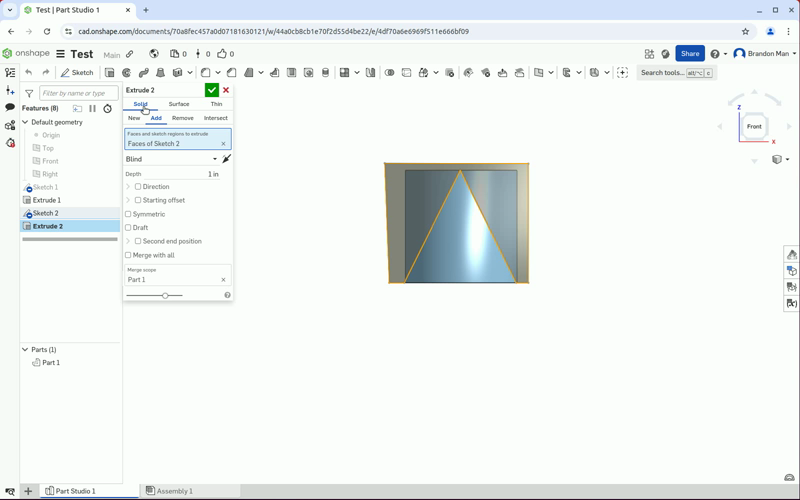
click(143, 106)
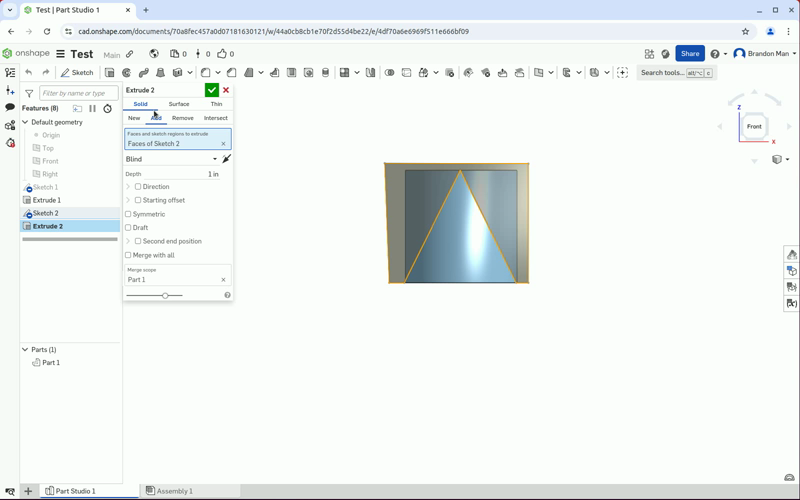
mouse_move(186, 120)
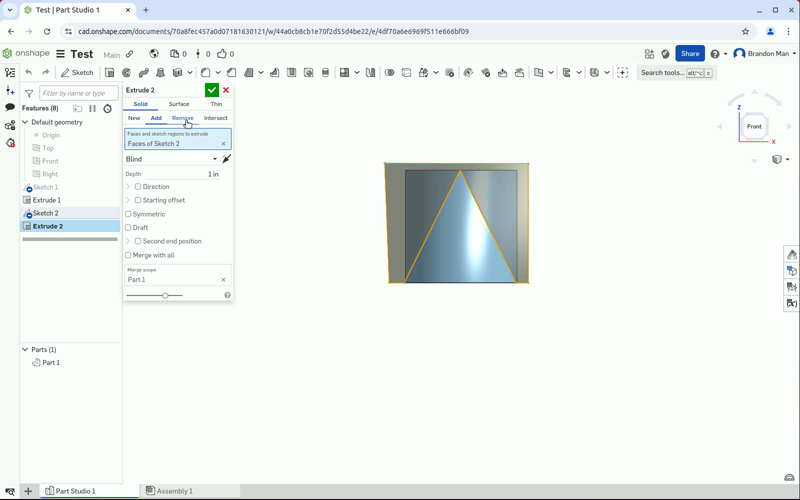
click(186, 120)
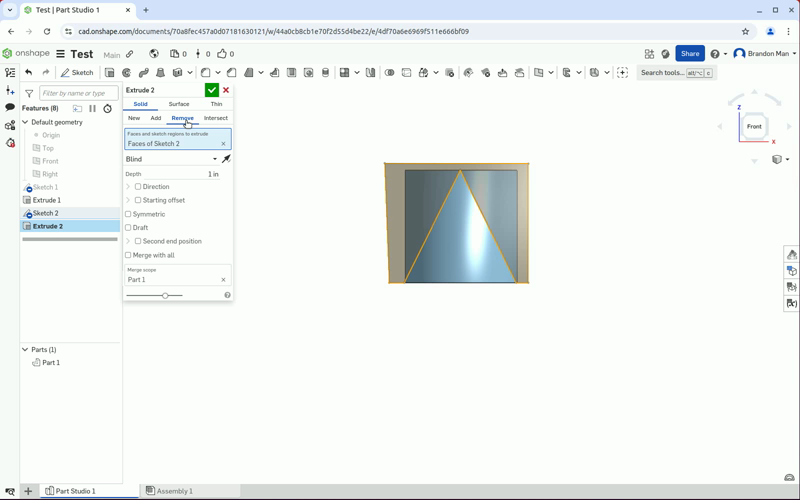
key(tab, 4)
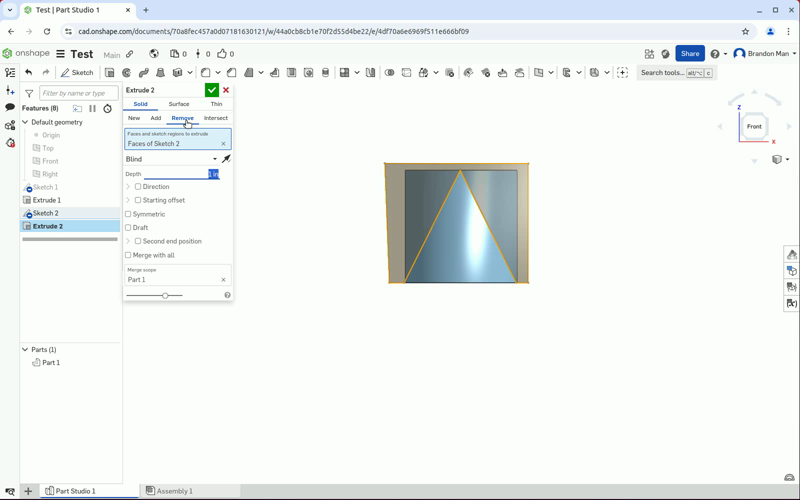
text(-21.905)
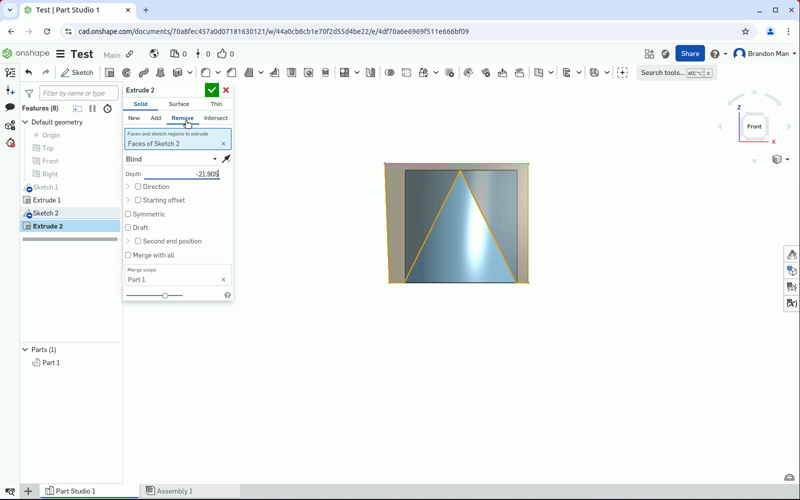
key(tab, 6)
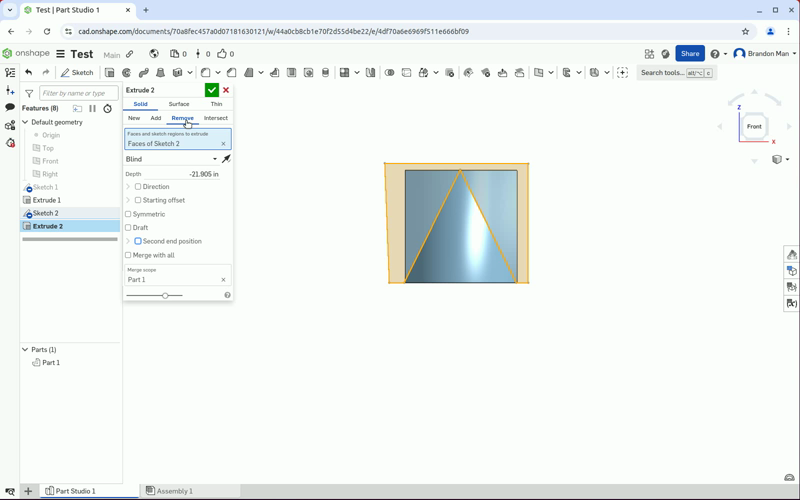
key(space)
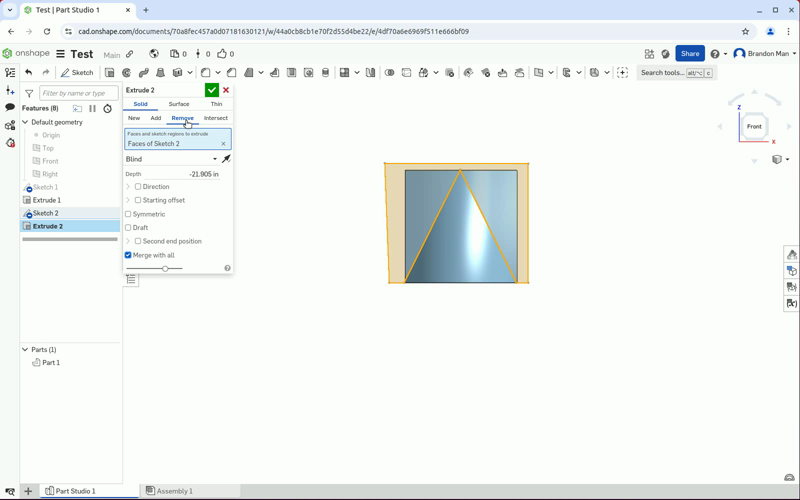
key(enter)
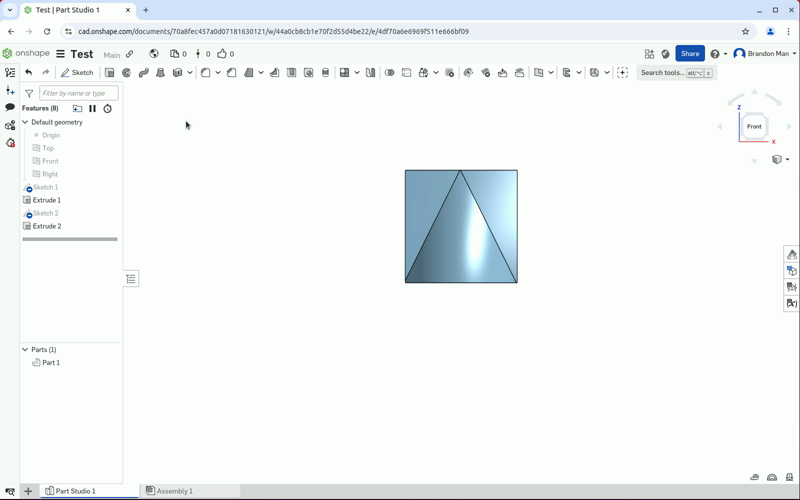
key(shift+h)
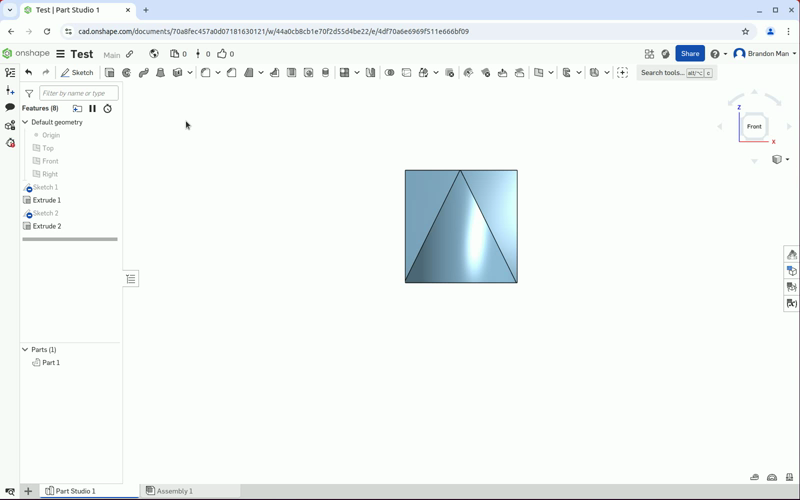
key(shift+h)
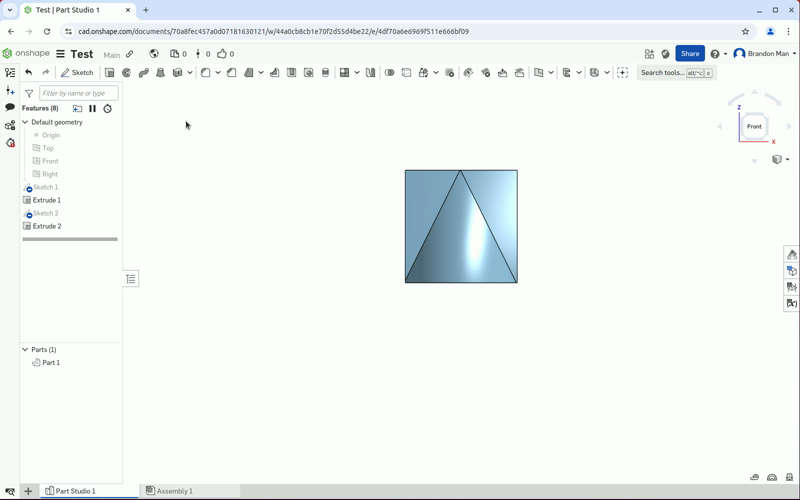
mouse_move(73, 189)
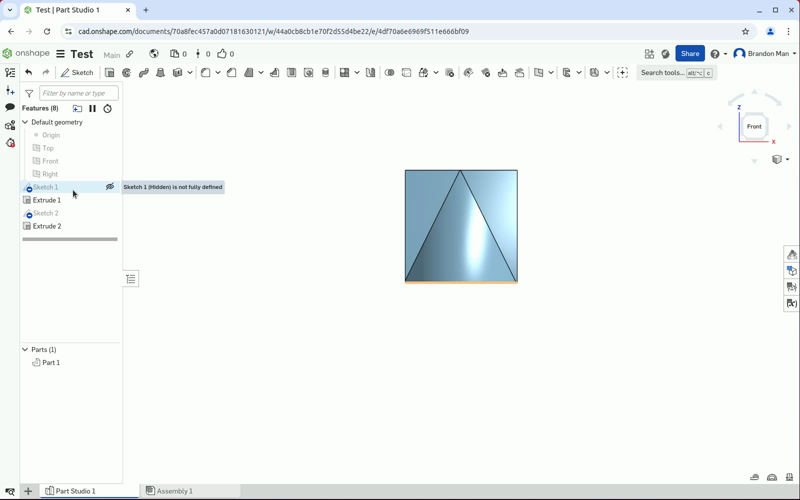
click(73, 189)
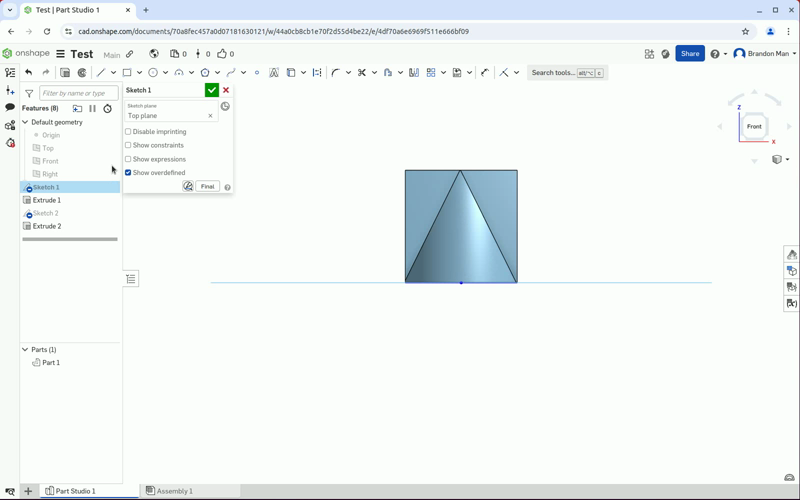
mouse_move(229, 92)
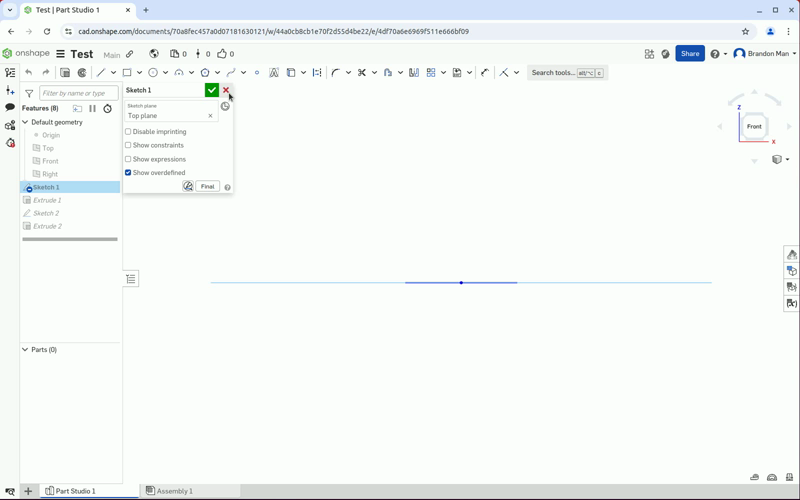
click(229, 92)
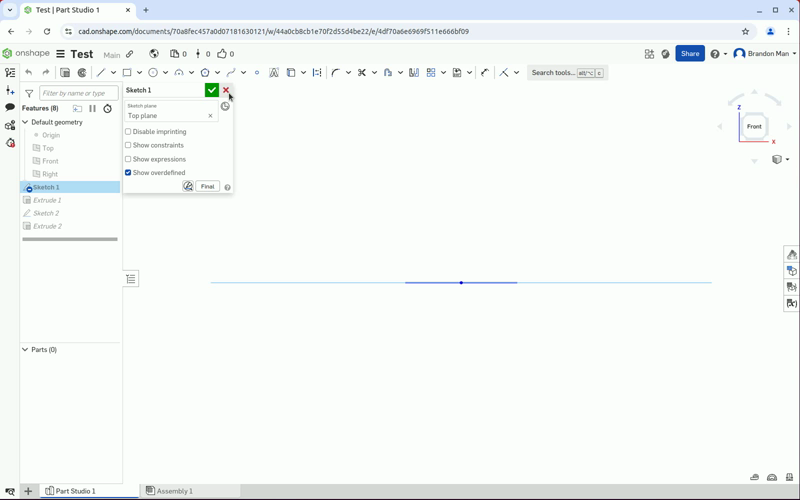
key(shift+s)
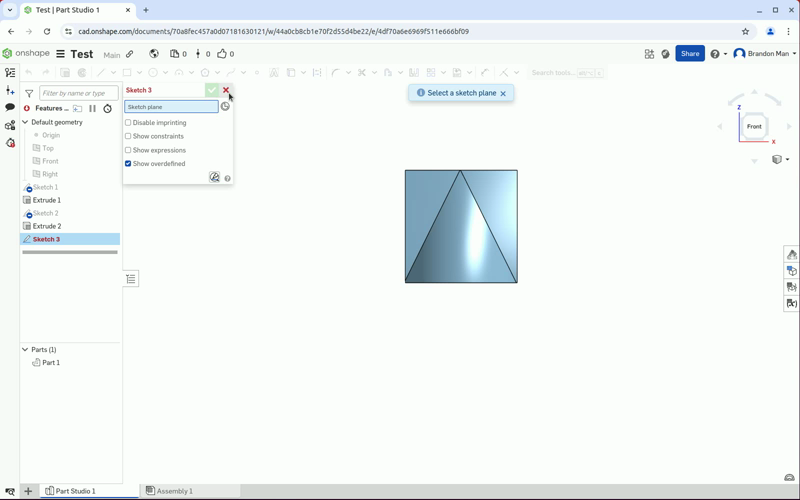
mouse_move(73, 163)
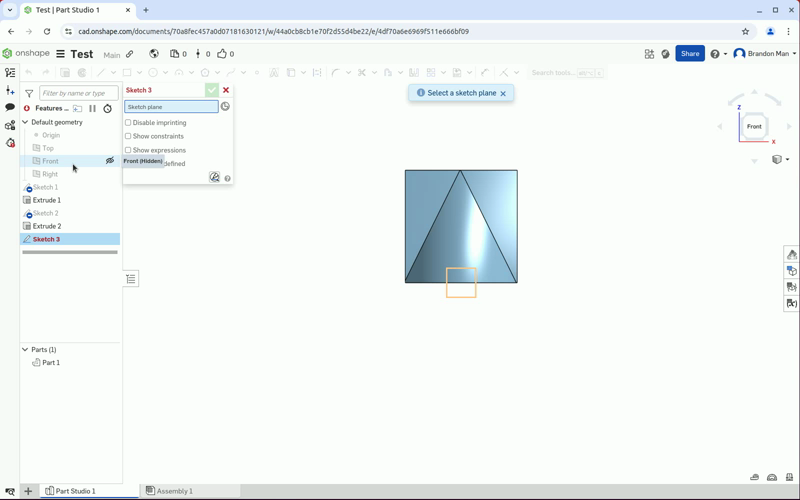
click(73, 163)
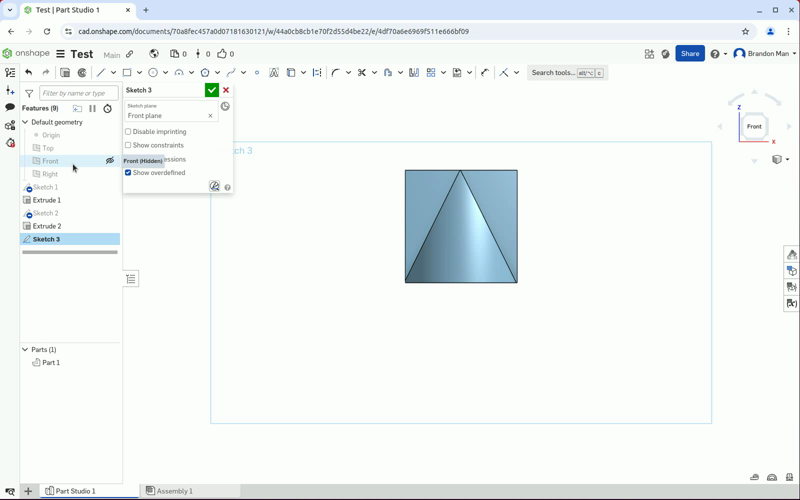
mouse_move(73, 352)
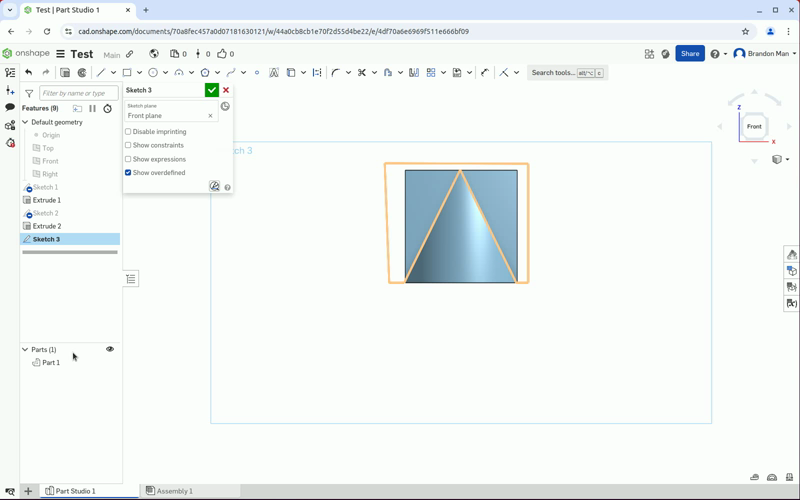
key(y)
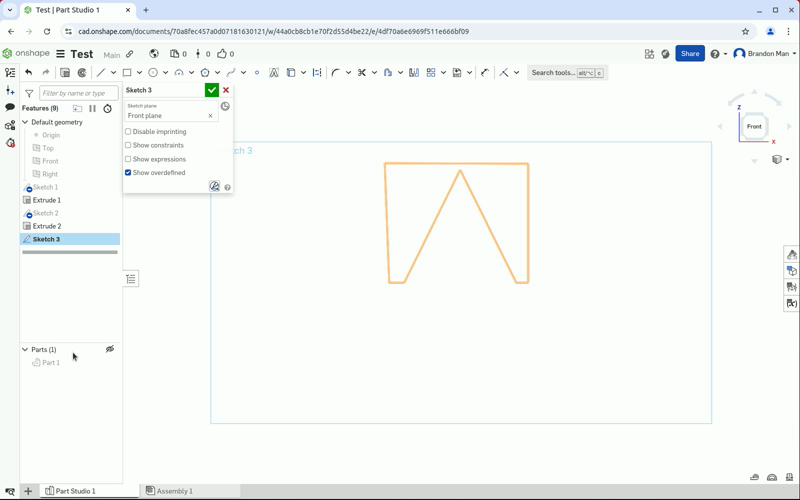
key(l)
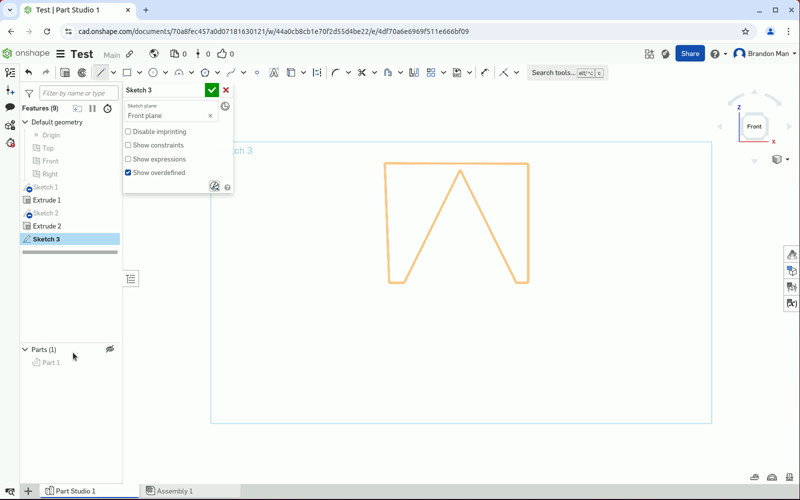
key_down(shift)
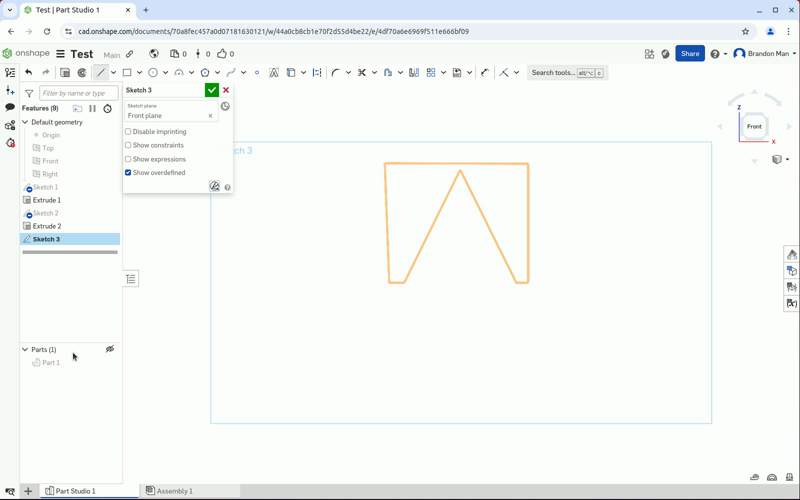
mouse_move(384, 163)
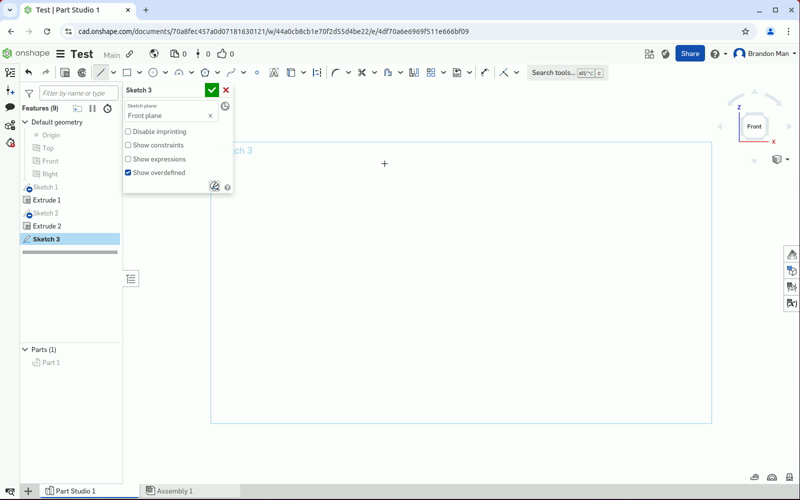
click(384, 163)
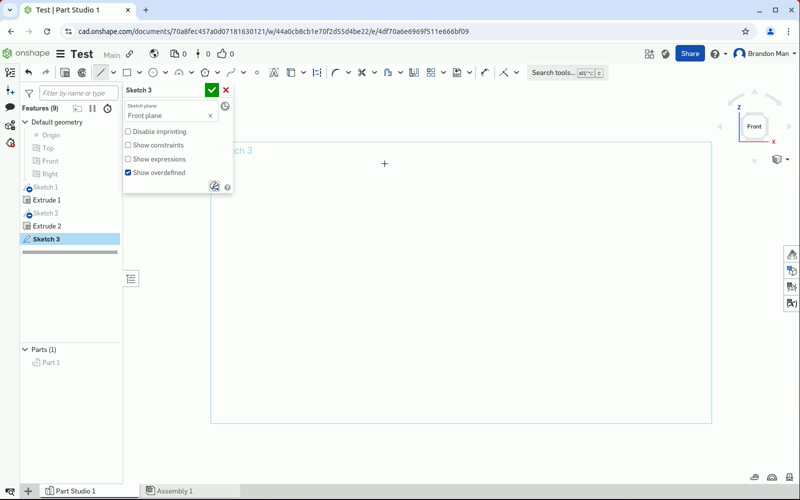
key_up(shift)
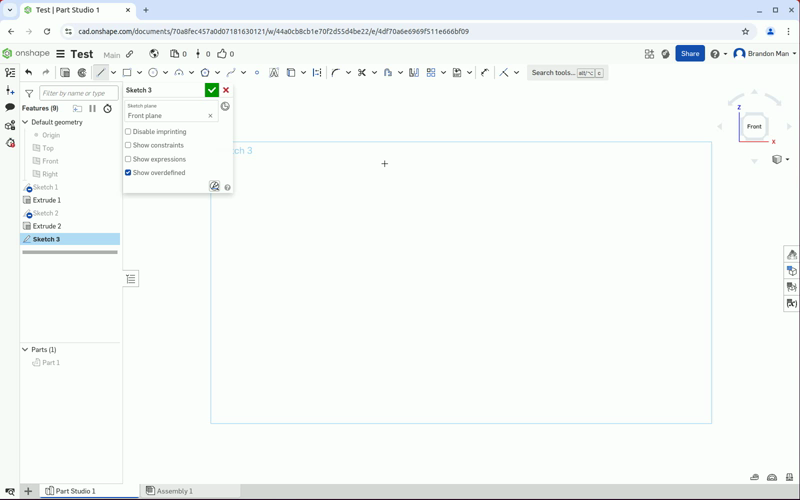
key_down(shift)
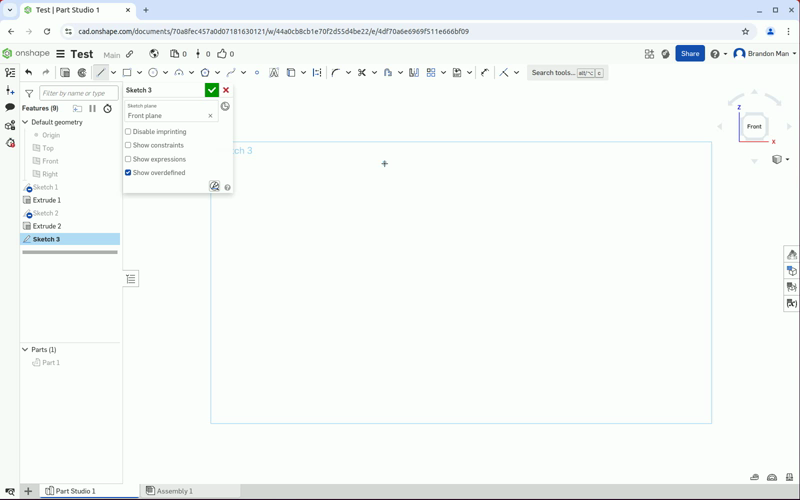
mouse_move(389, 282)
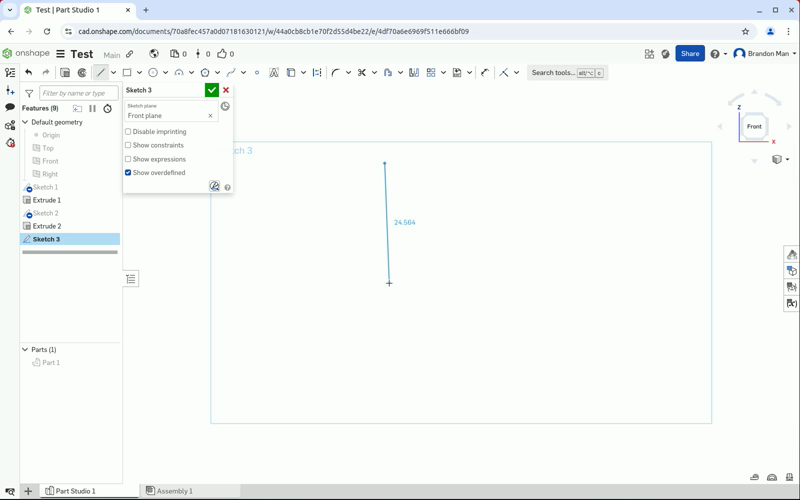
click(389, 282)
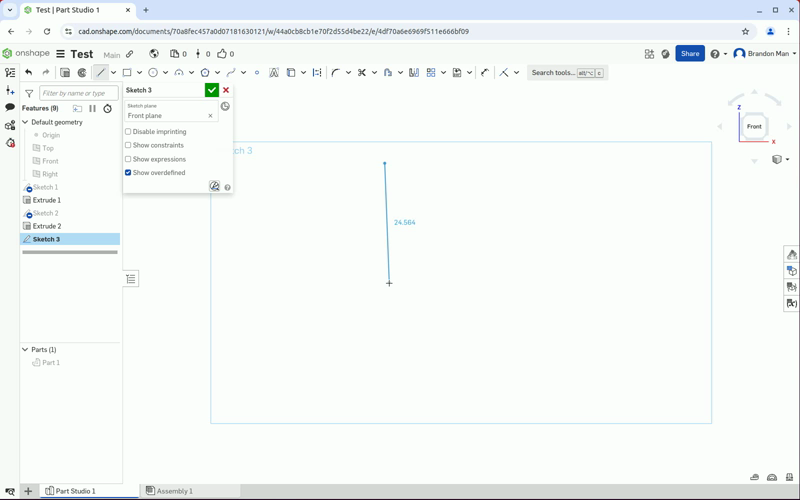
key_up(shift)
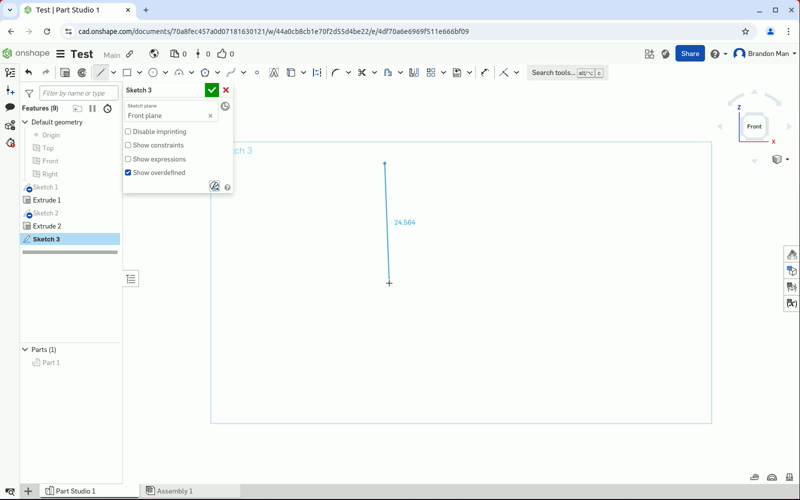
key_down(shift)
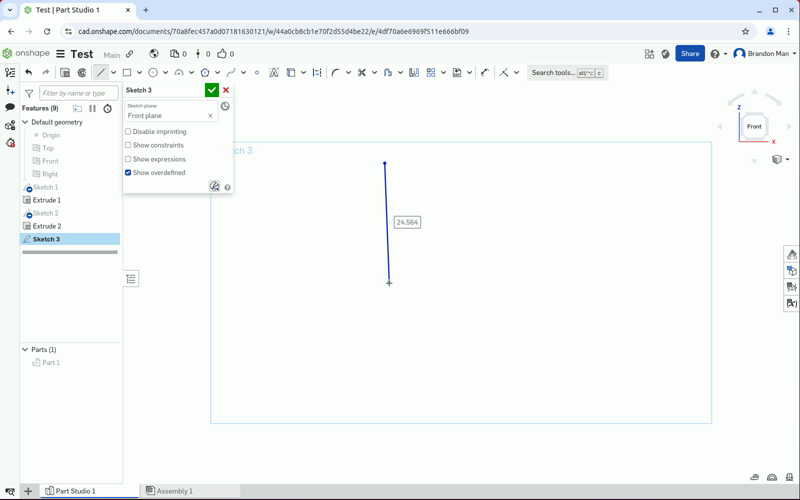
mouse_move(419, 282)
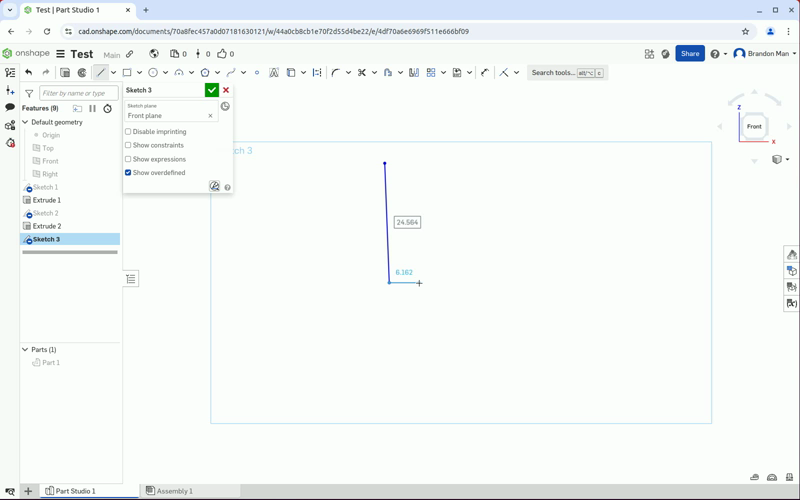
mouse_move(404, 282)
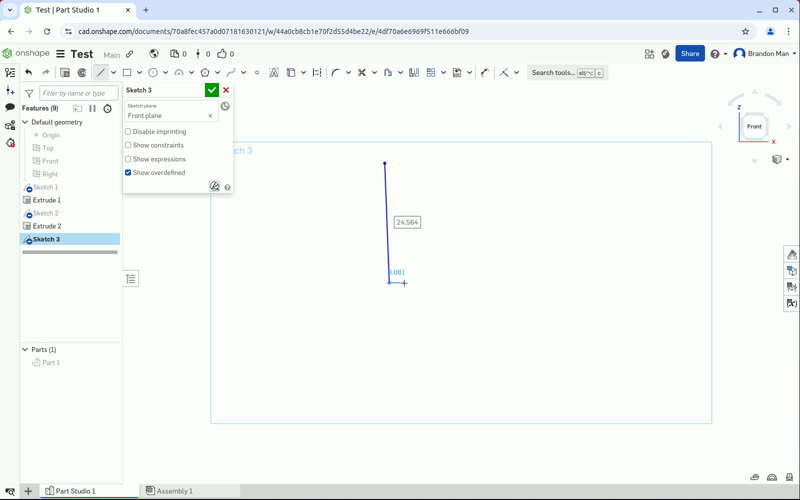
click(404, 282)
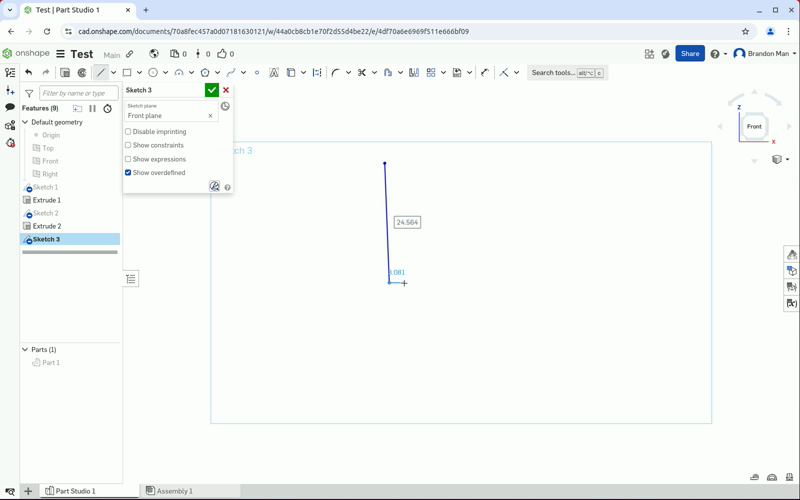
key_up(shift)
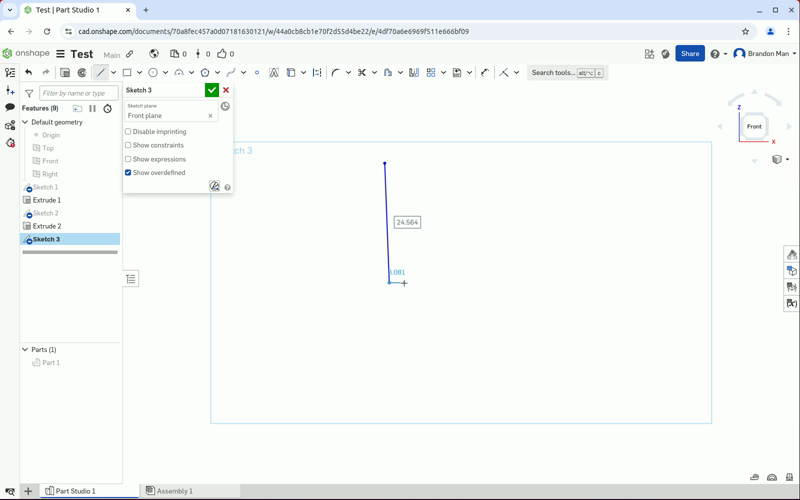
key_down(shift)
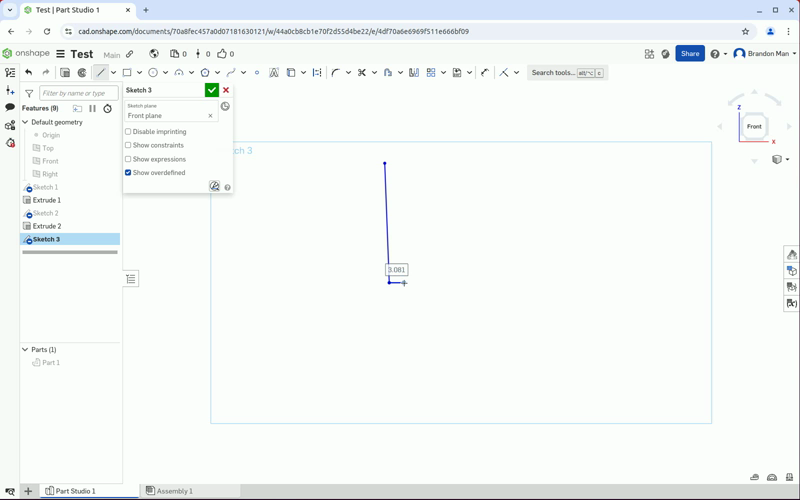
mouse_move(460, 169)
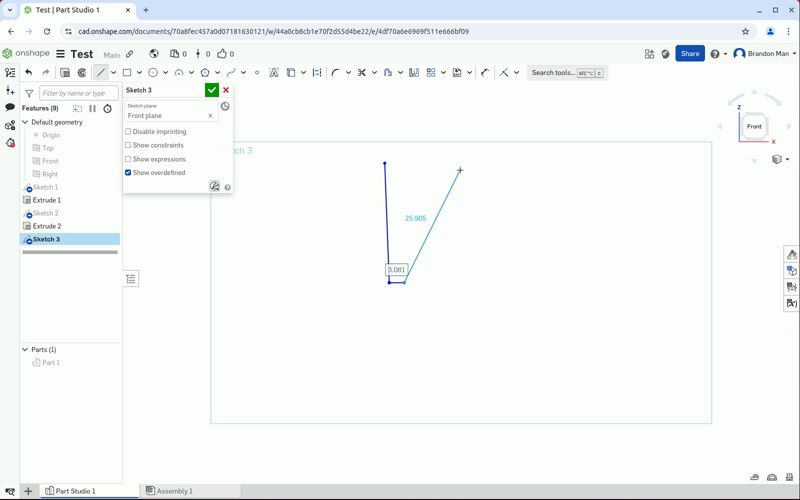
click(460, 169)
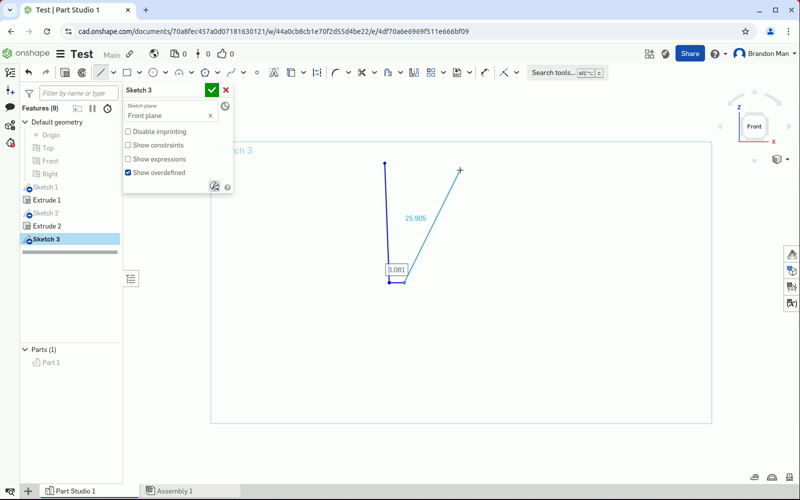
key_up(shift)
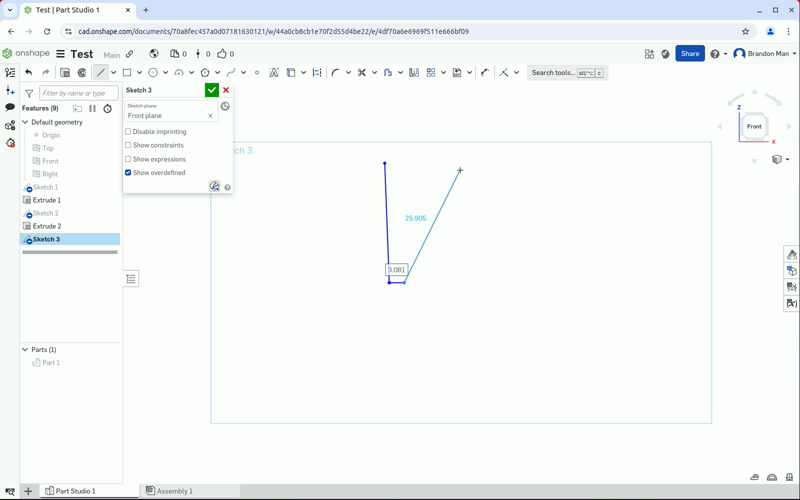
key_down(shift)
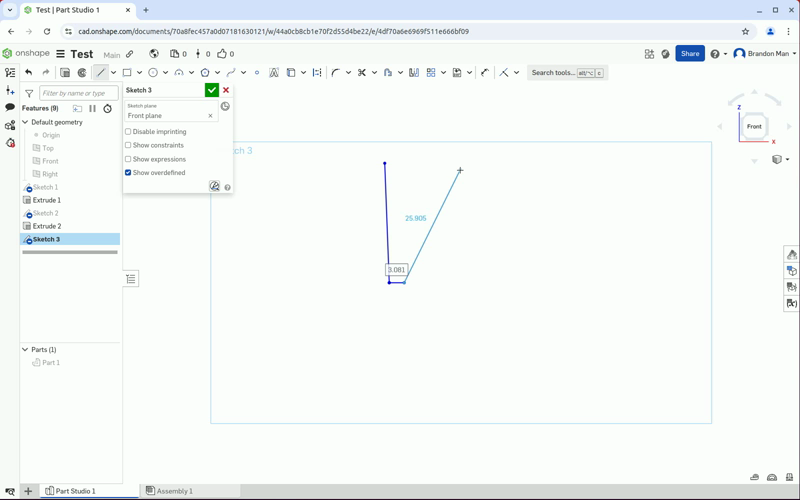
mouse_move(516, 282)
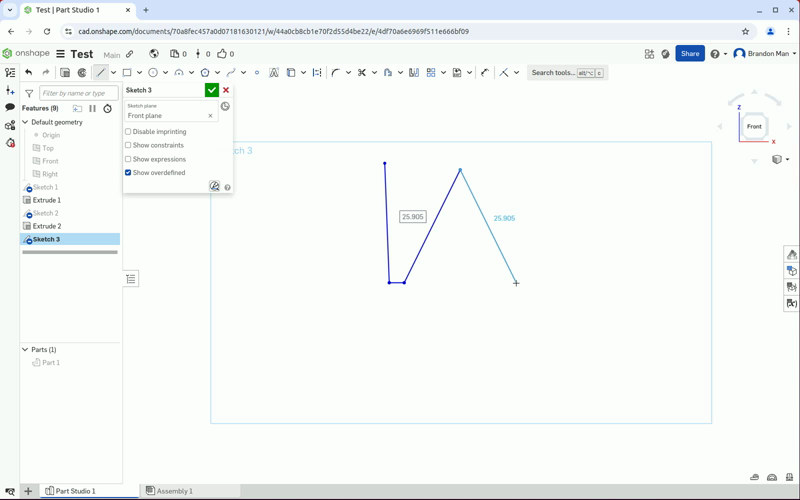
click(516, 282)
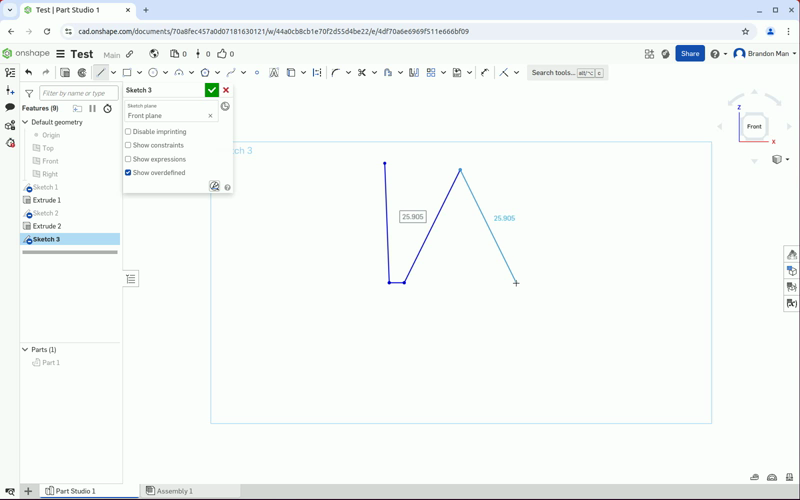
key_up(shift)
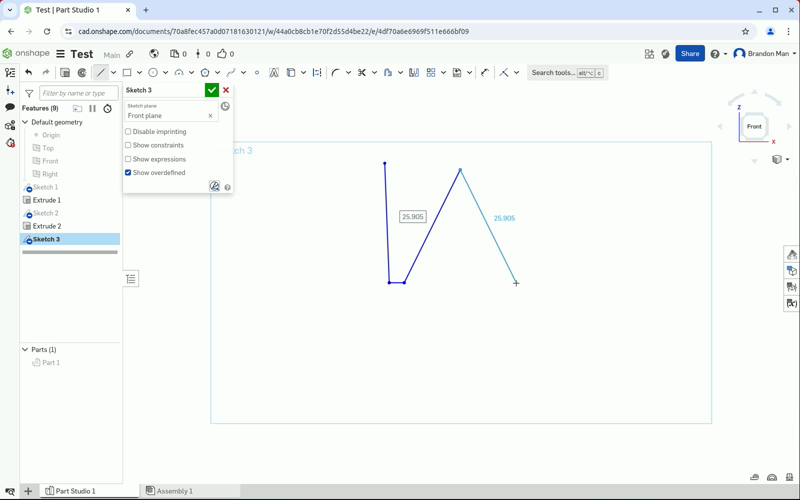
key_down(shift)
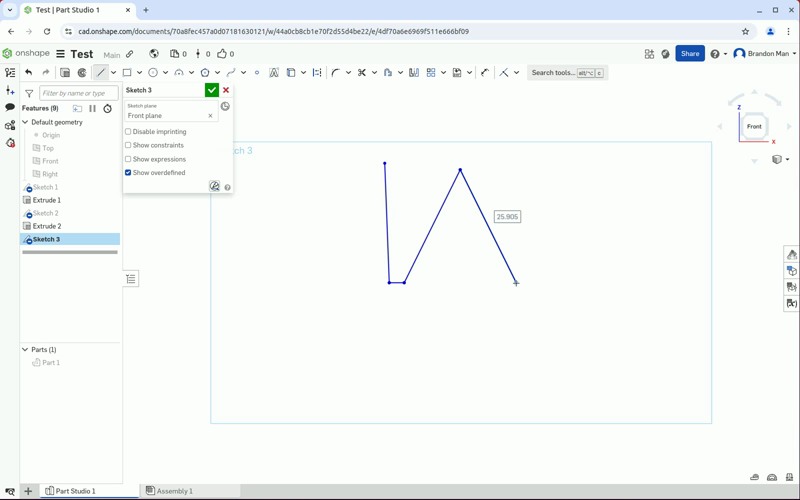
mouse_move(546, 282)
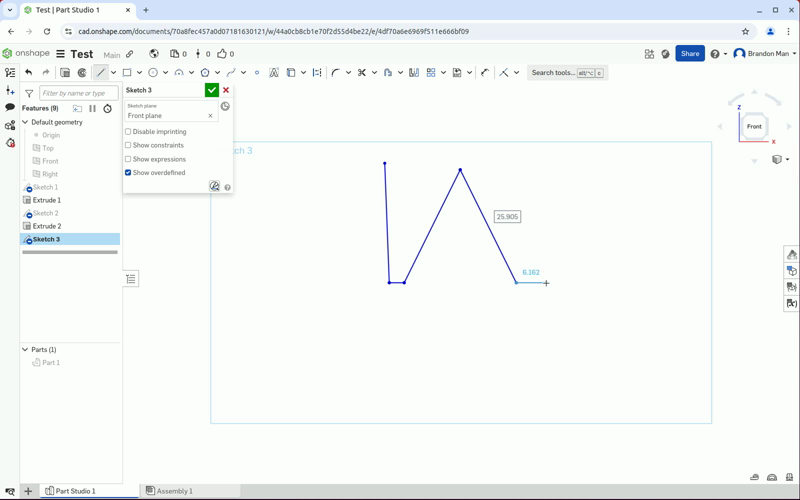
mouse_move(528, 282)
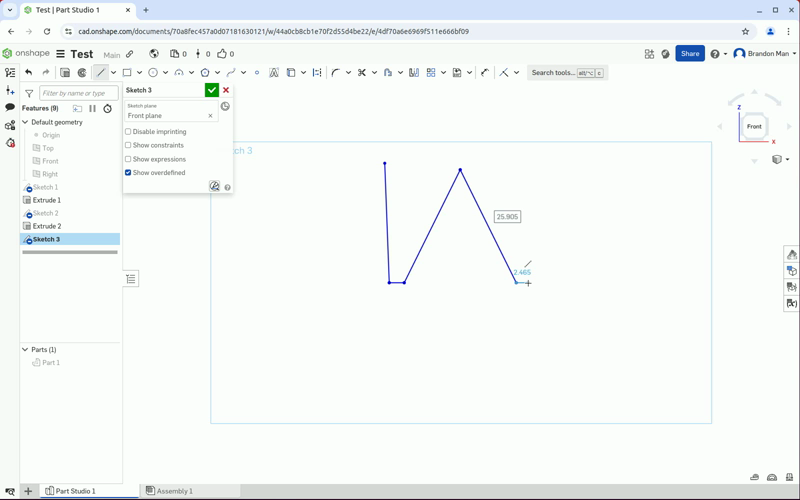
click(528, 282)
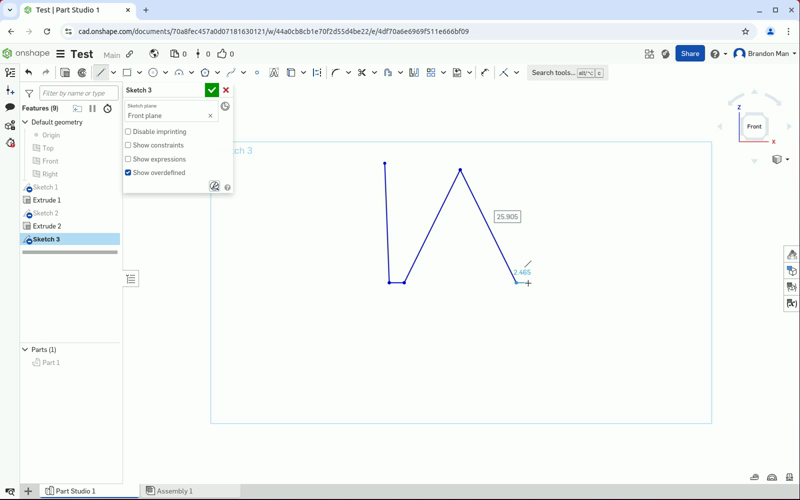
key_up(shift)
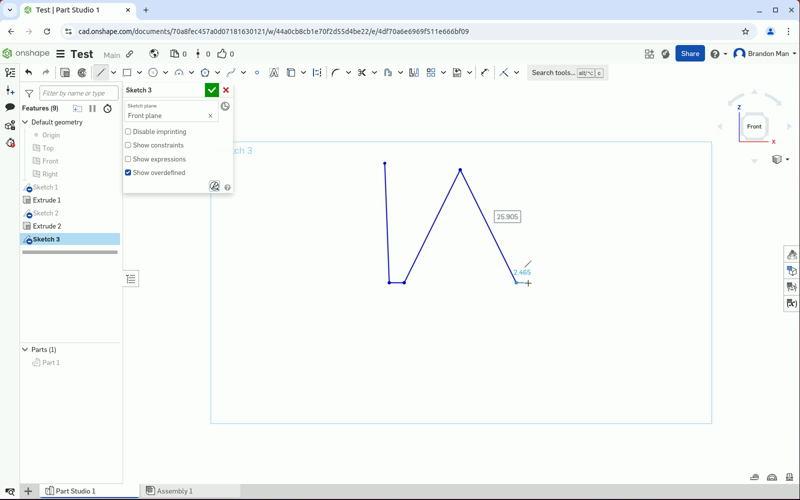
key_down(shift)
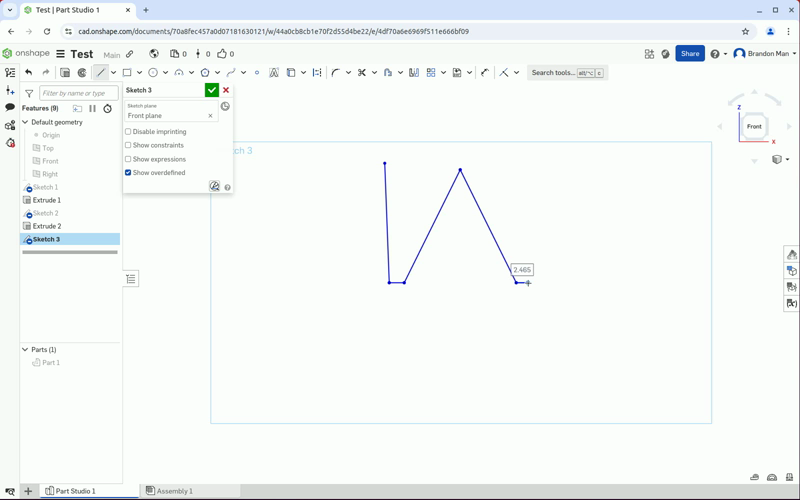
mouse_move(528, 163)
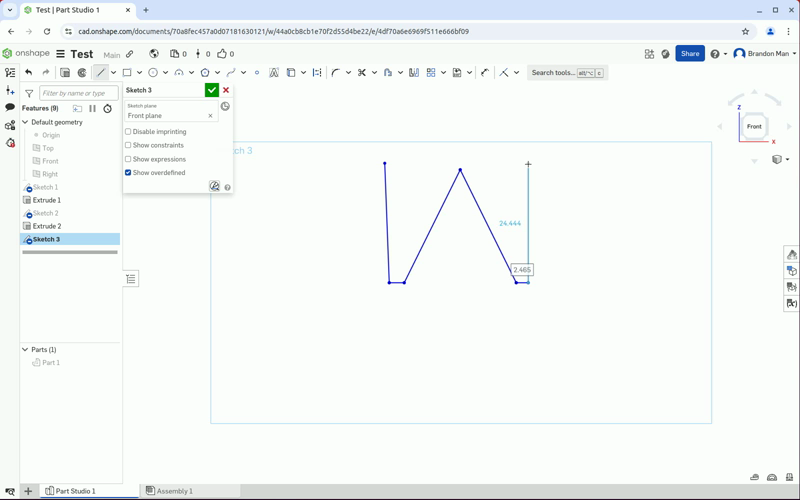
click(528, 163)
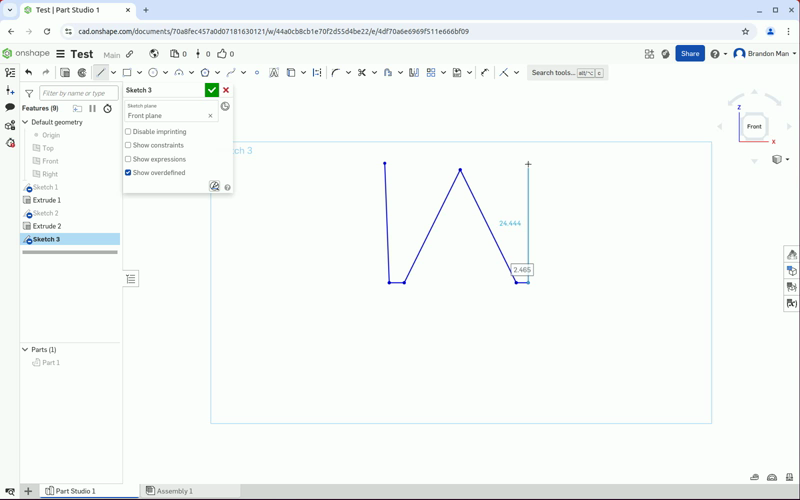
key_up(shift)
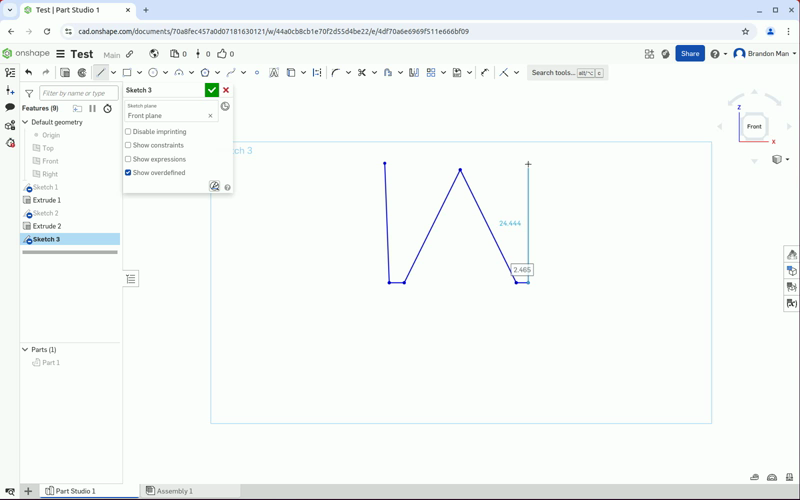
key_down(shift)
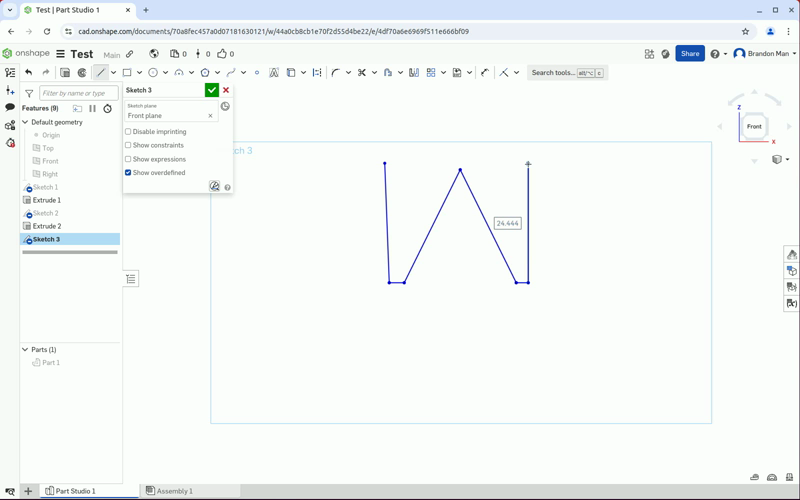
mouse_move(384, 163)
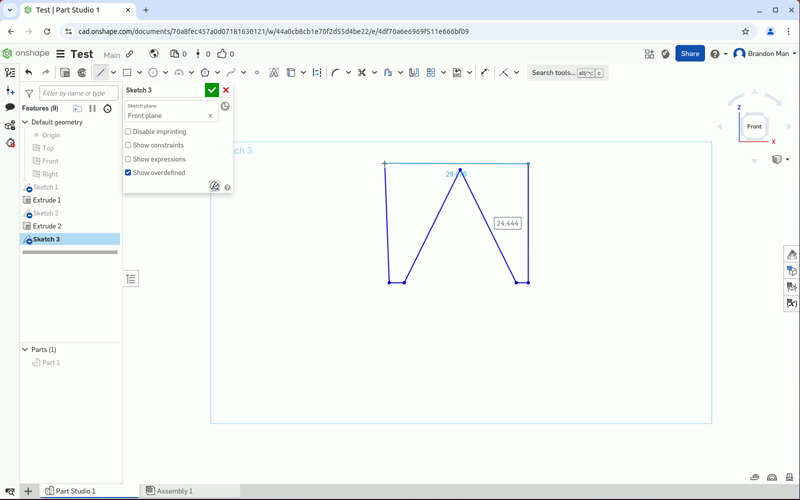
key_up(shift)
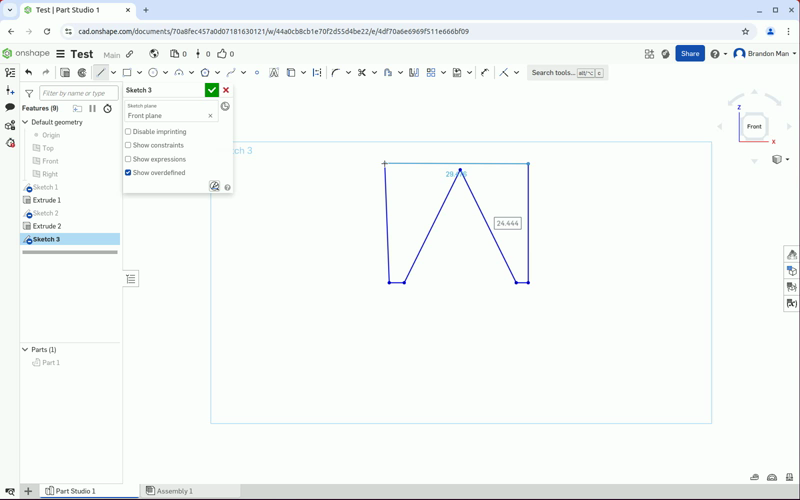
click(384, 163)
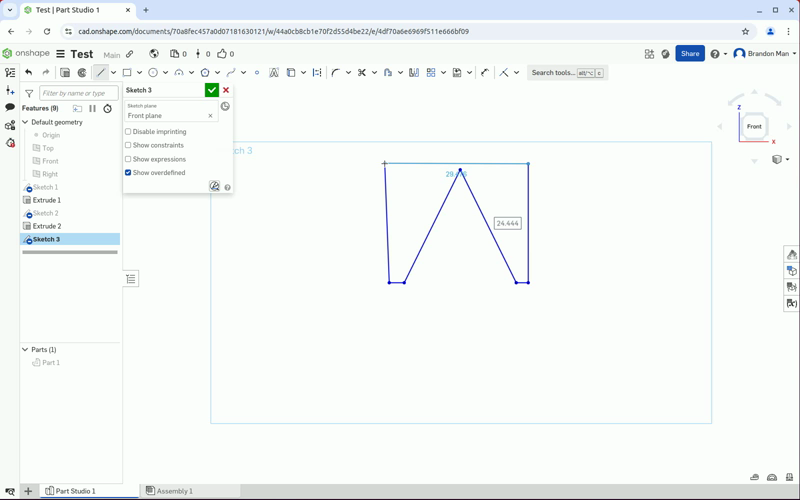
key(esc)
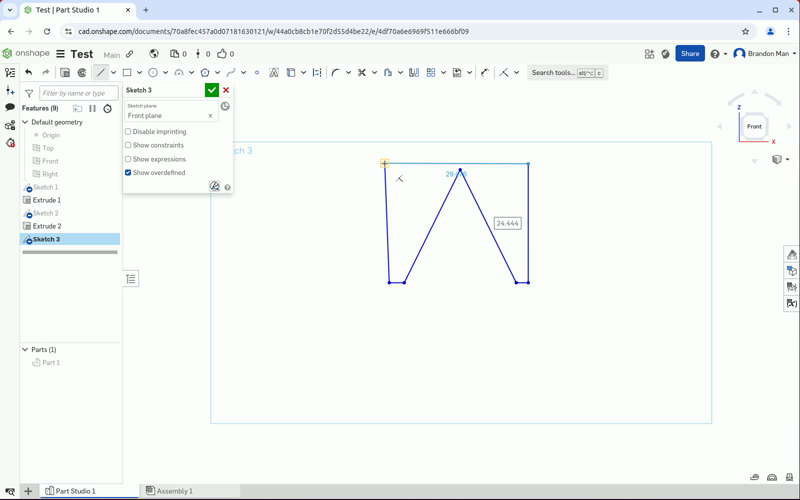
mouse_move(396, 193)
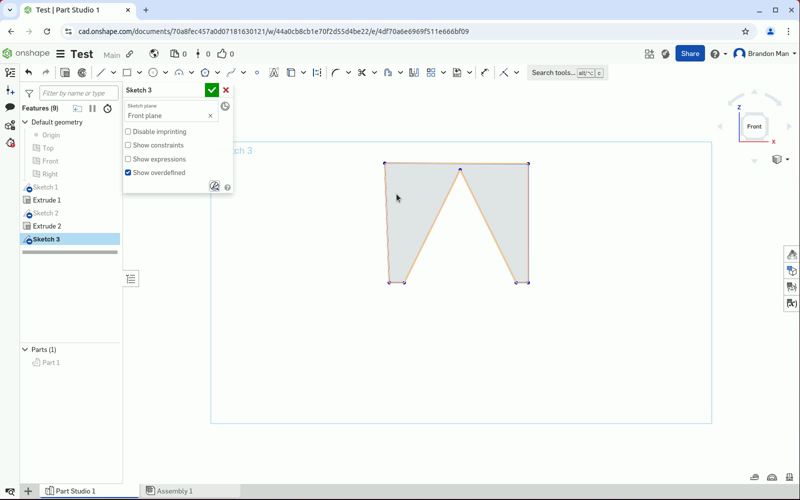
click(396, 193)
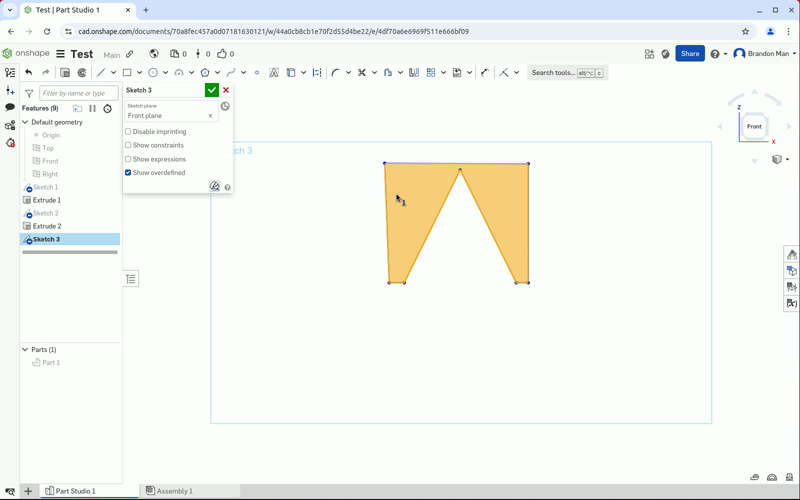
mouse_move(73, 352)
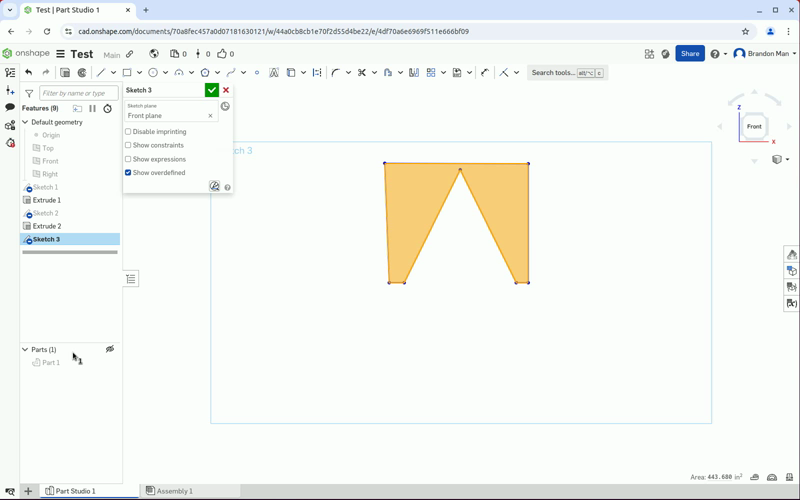
key(shift+y)
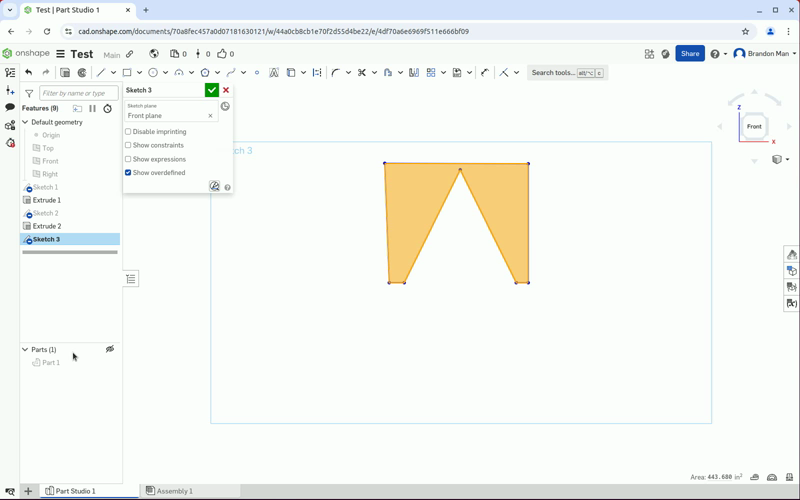
key(shift+e)
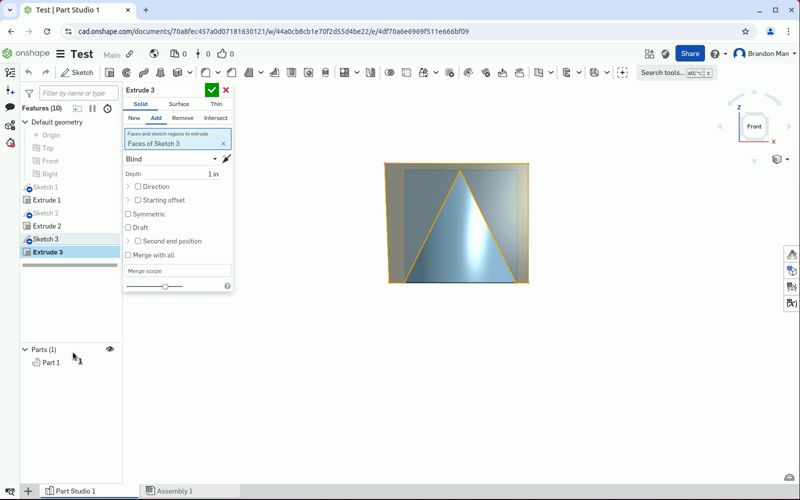
mouse_move(143, 106)
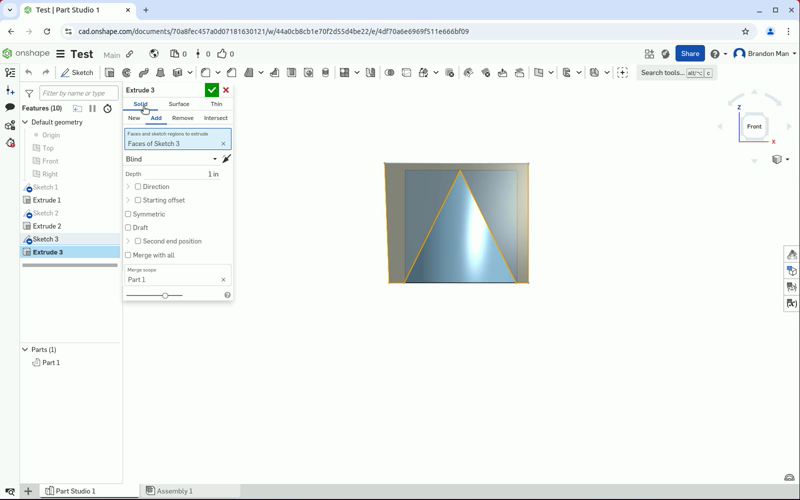
click(143, 106)
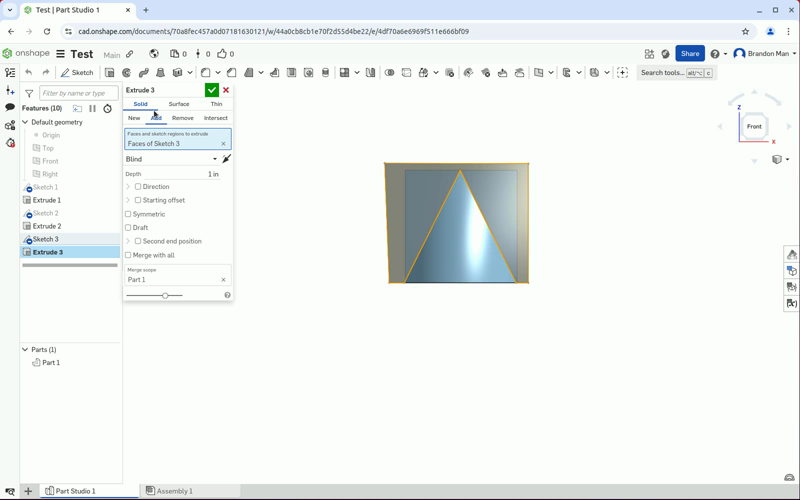
mouse_move(186, 120)
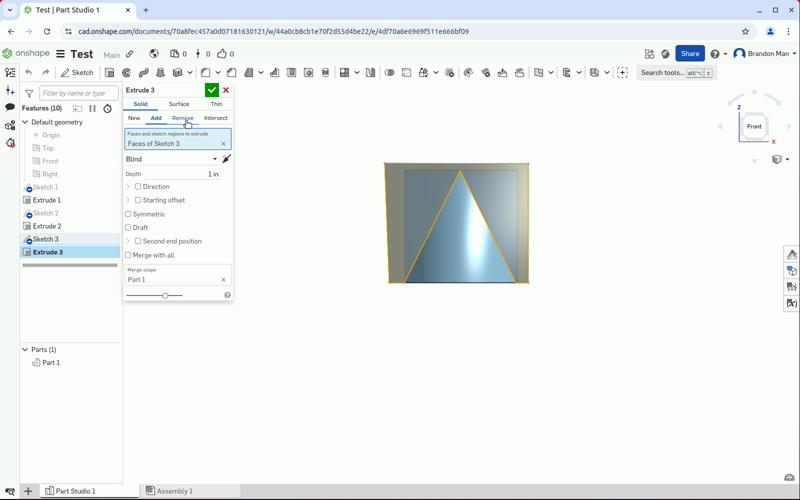
click(186, 120)
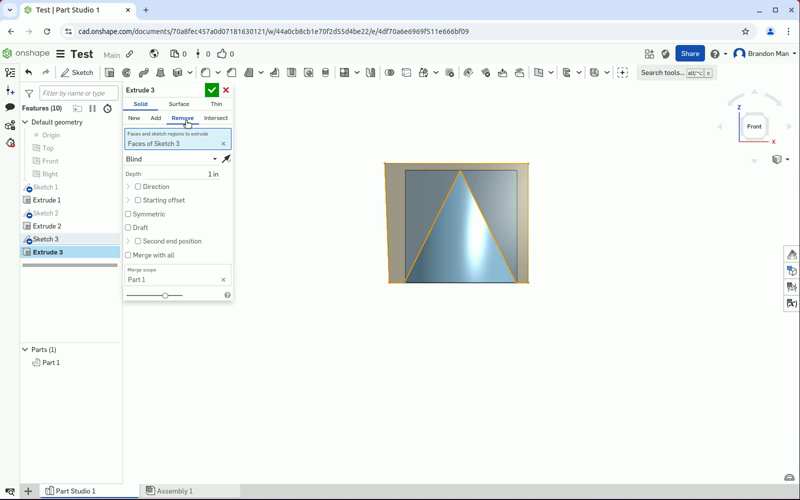
key(tab, 4)
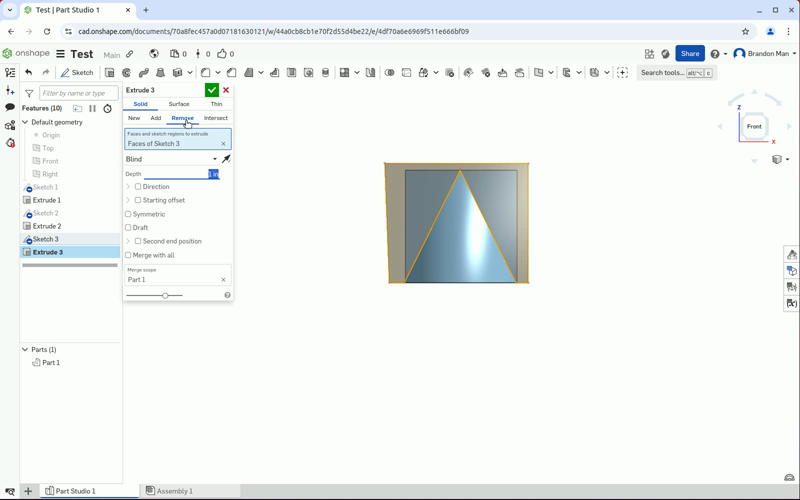
text(19.738)
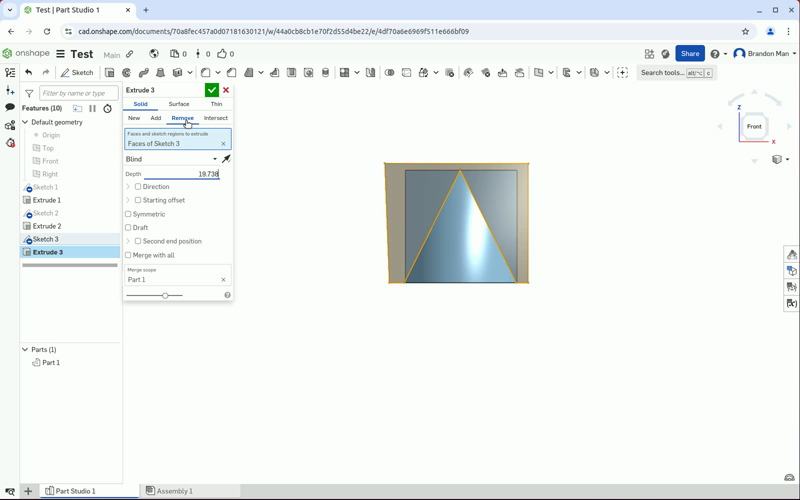
key(tab, 6)
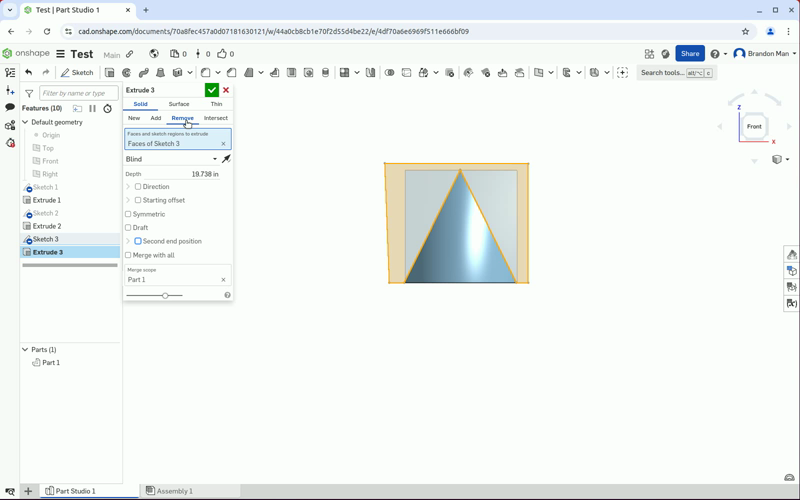
key(space)
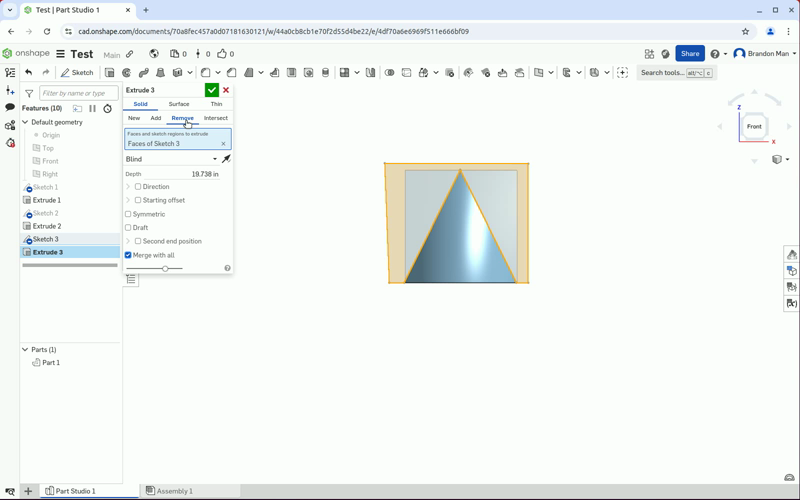
key(enter)
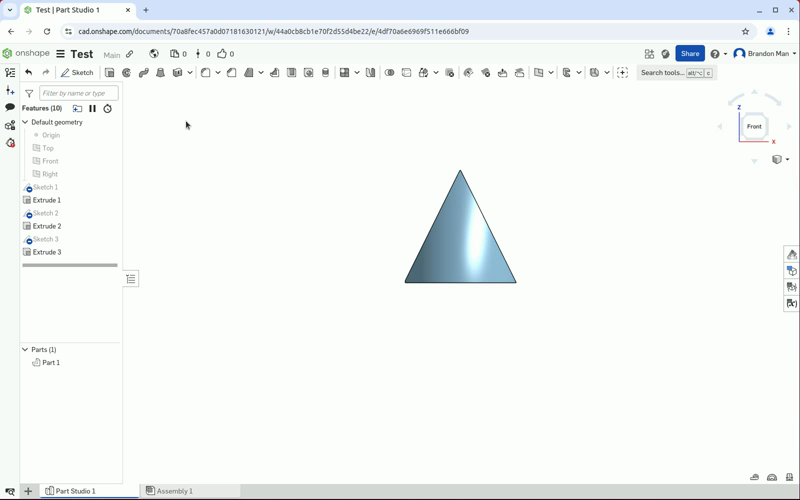
key(shift+h)
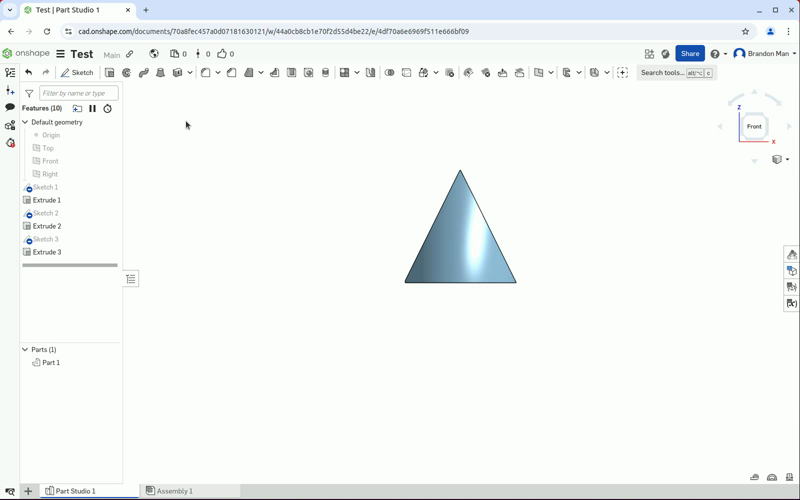
key(shift+h)
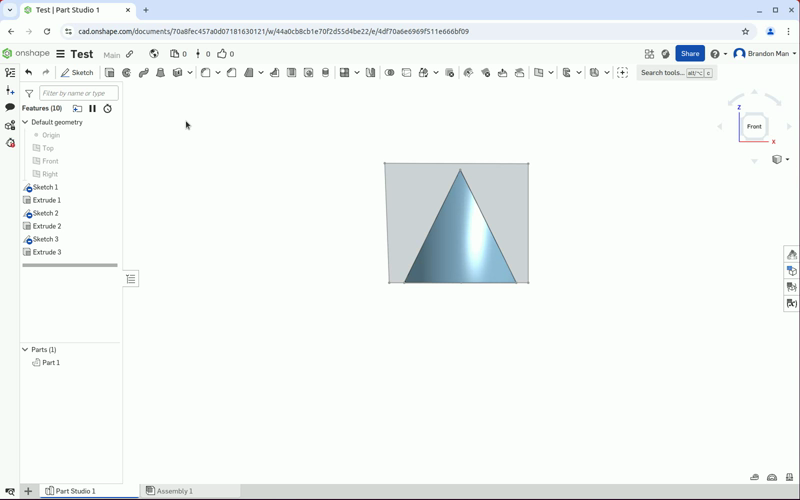
key(shift+7)
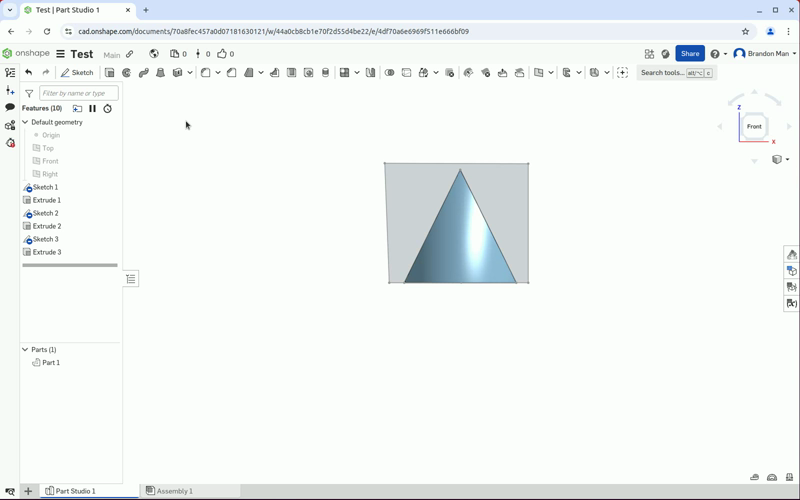
key(left, 2)
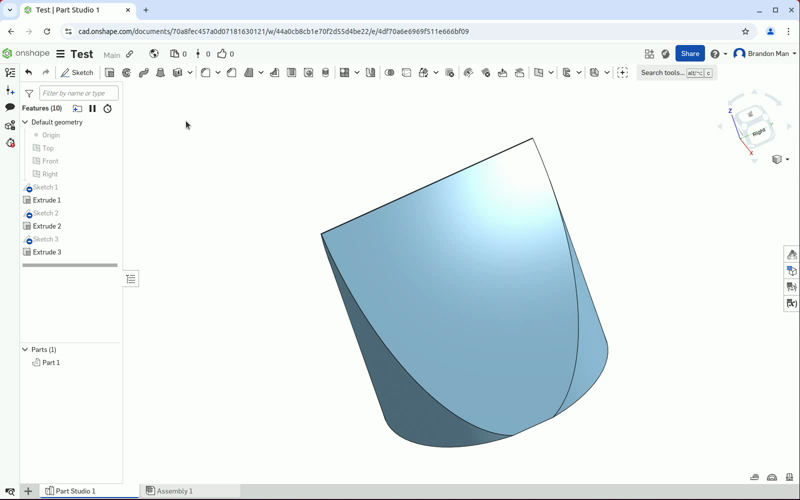
key(down, 2)
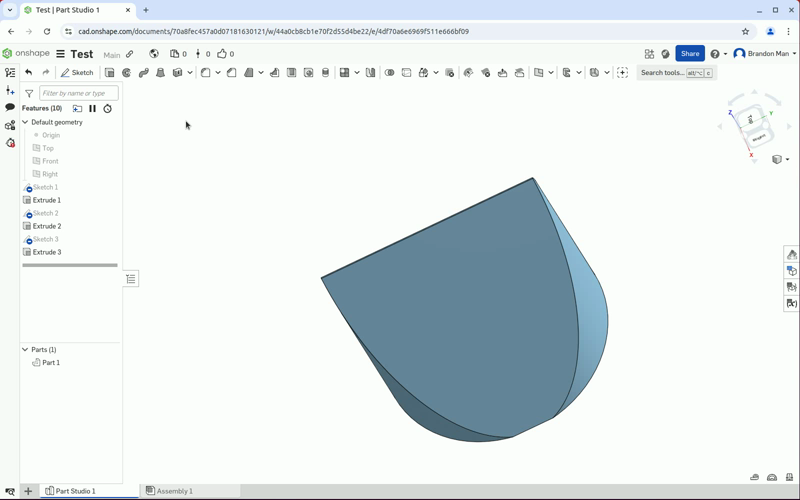
key(up, 2)
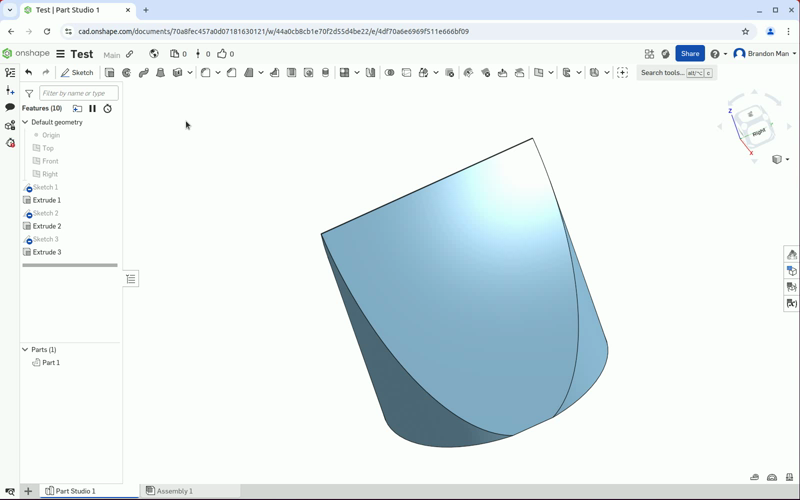
key(right, 2)
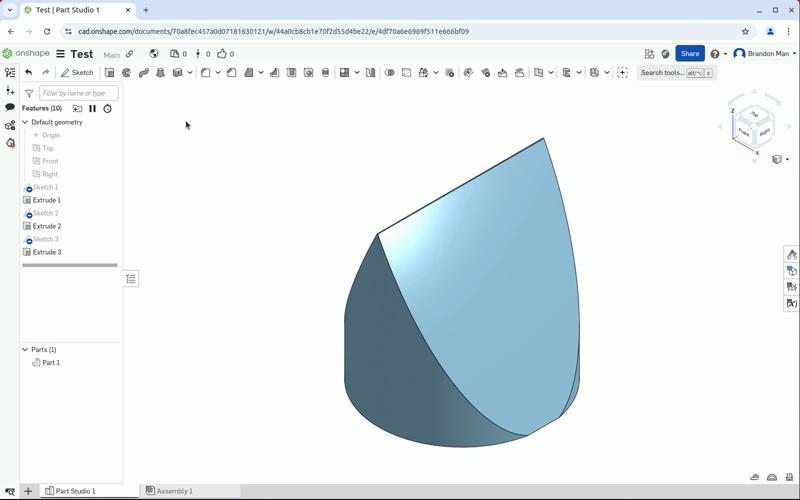
mouse_move(73, 189)
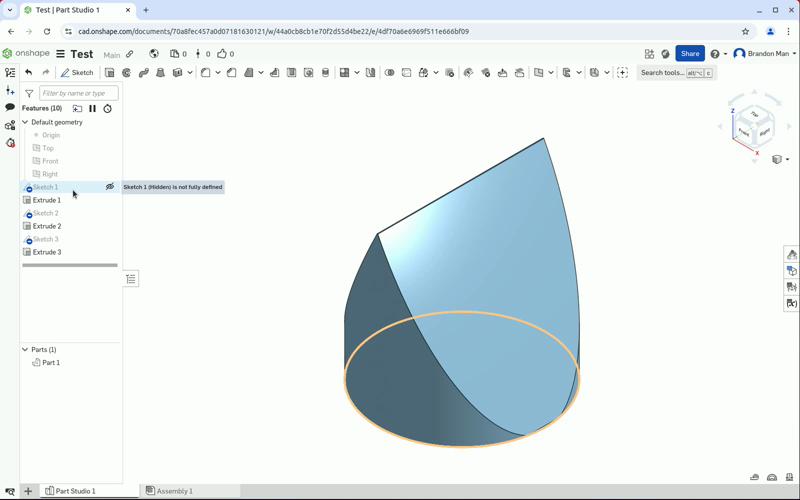
click(73, 189)